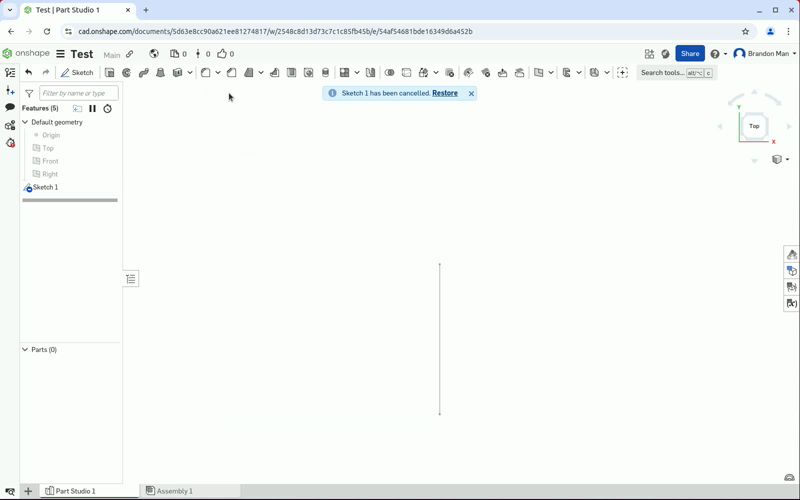
key(shift+h)
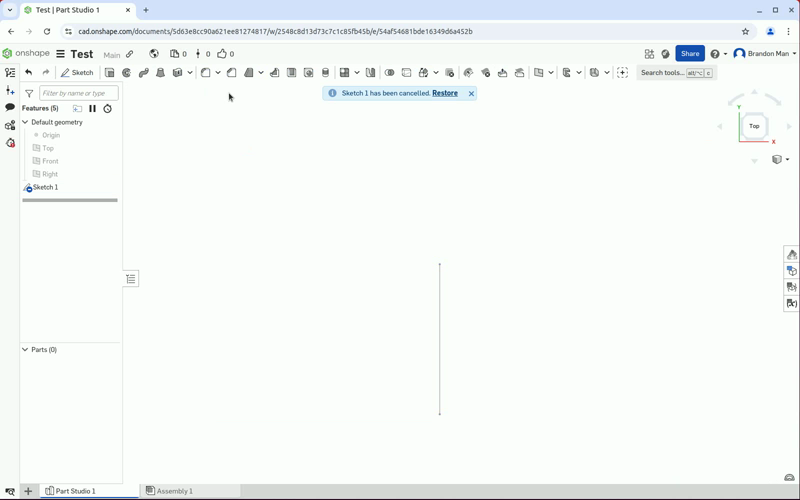
key(shift+s)
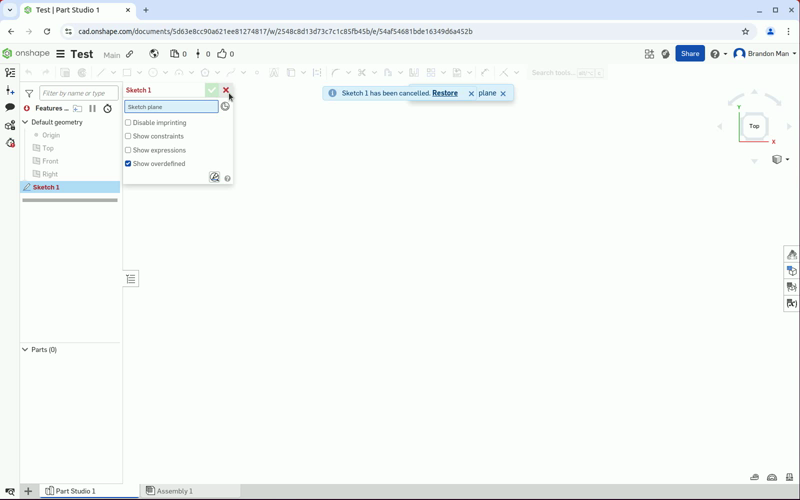
mouse_move(73, 150)
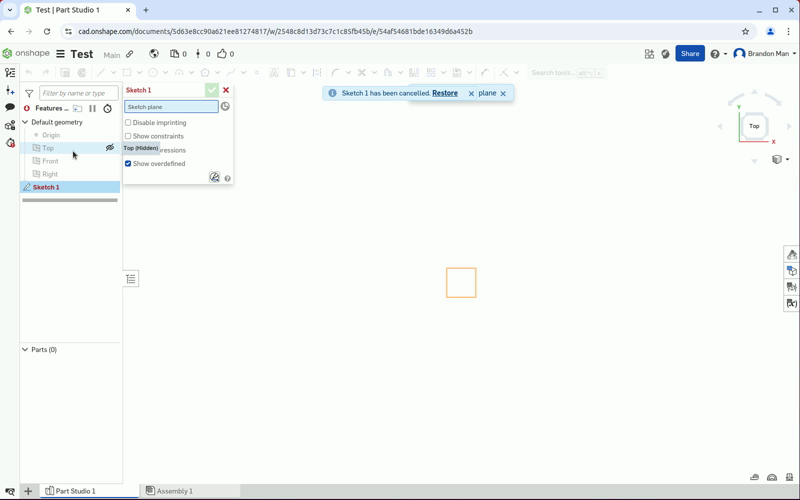
click(73, 150)
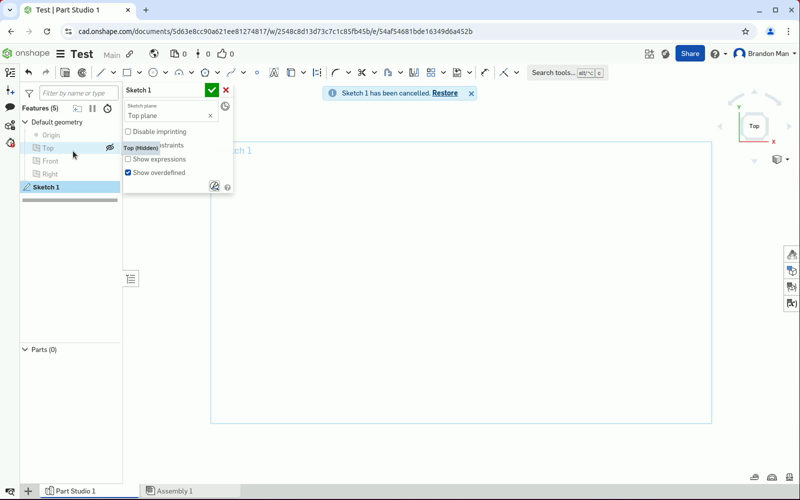
mouse_move(73, 352)
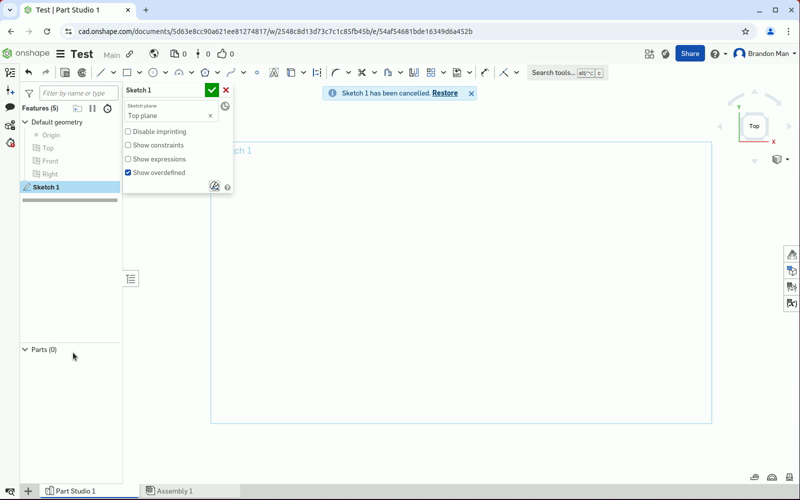
key(y)
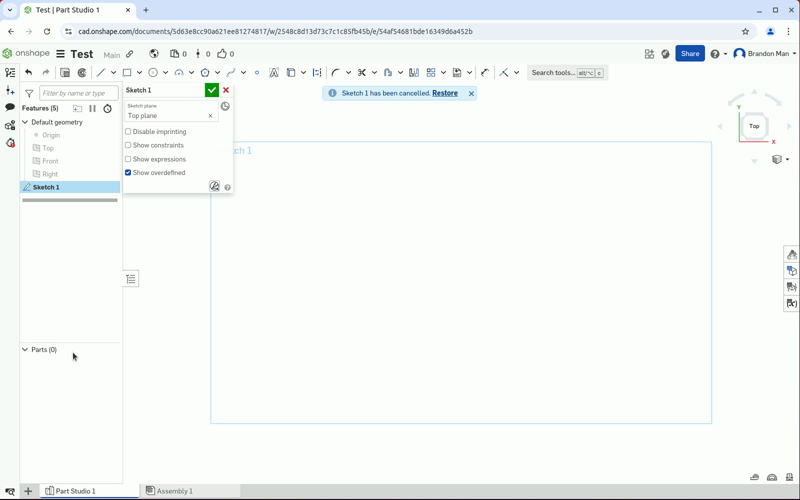
key(l)
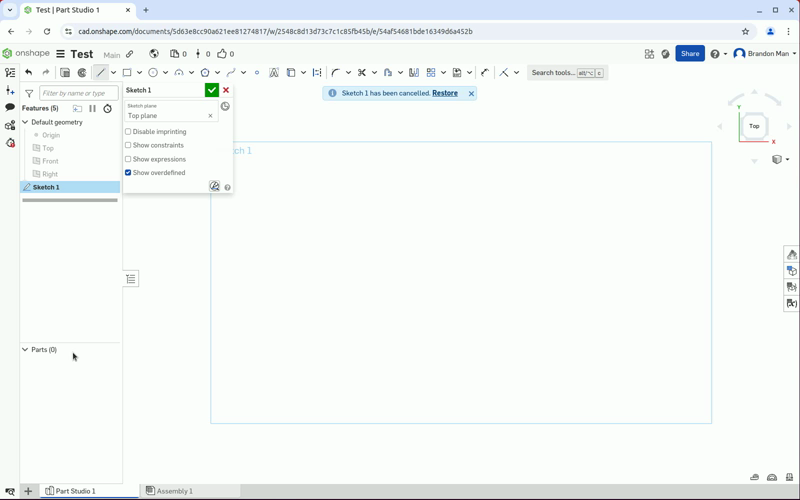
key_down(shift)
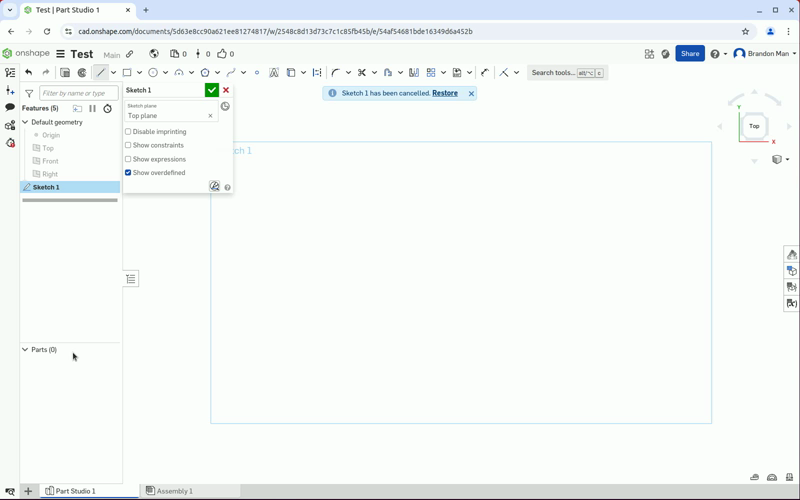
mouse_move(460, 357)
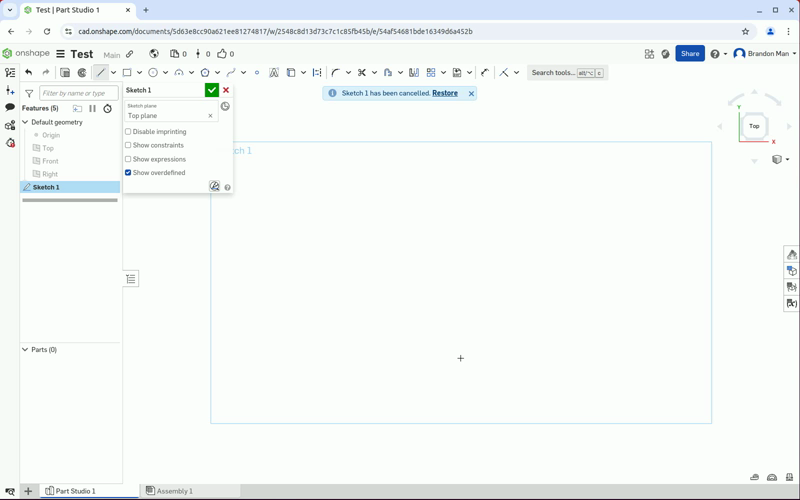
click(460, 357)
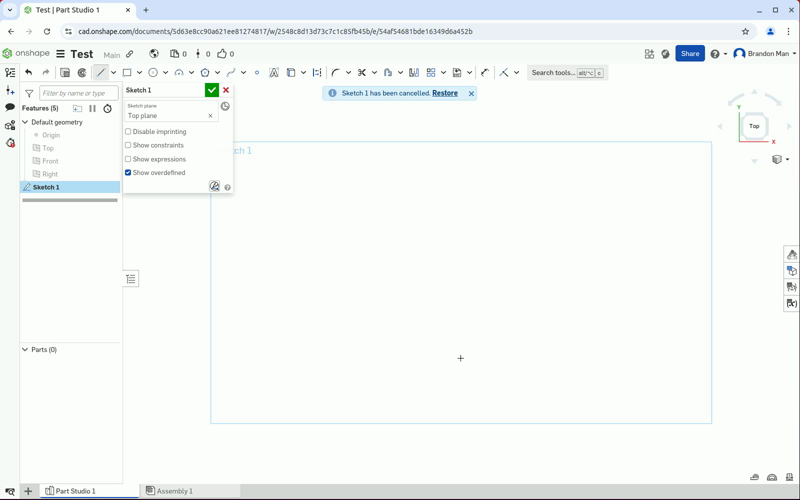
key_up(shift)
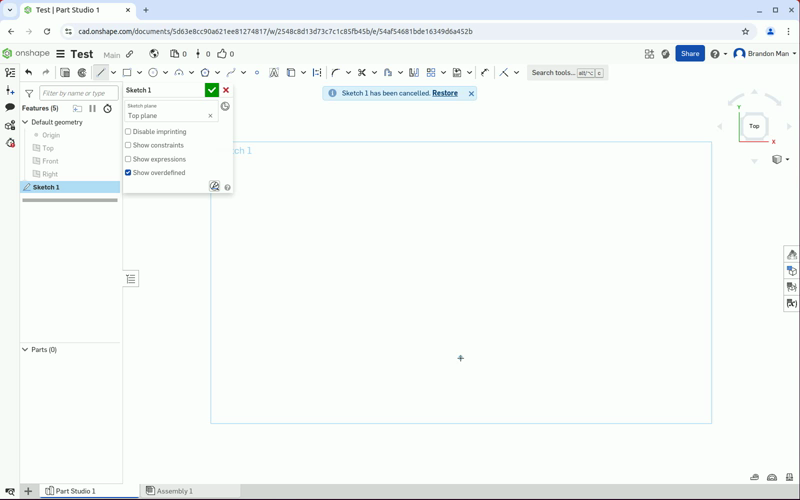
key_down(shift)
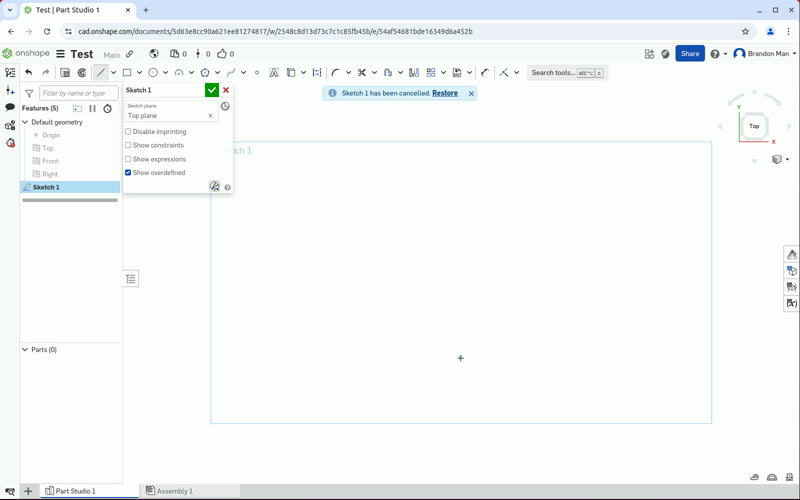
mouse_move(490, 357)
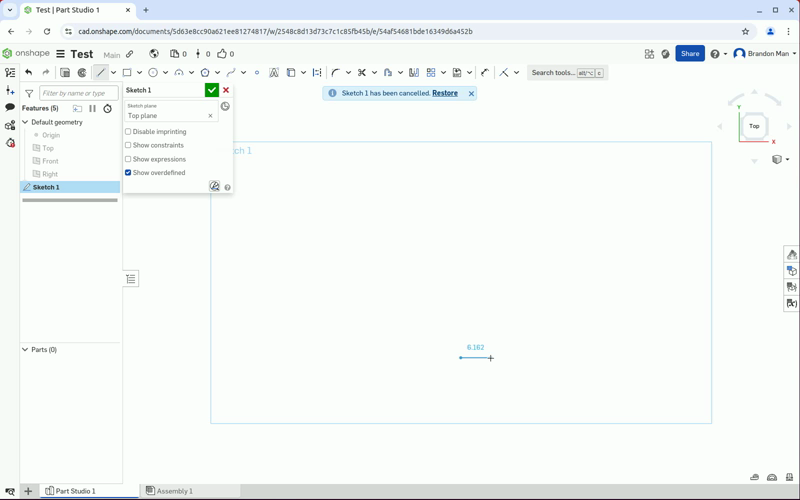
mouse_move(517, 357)
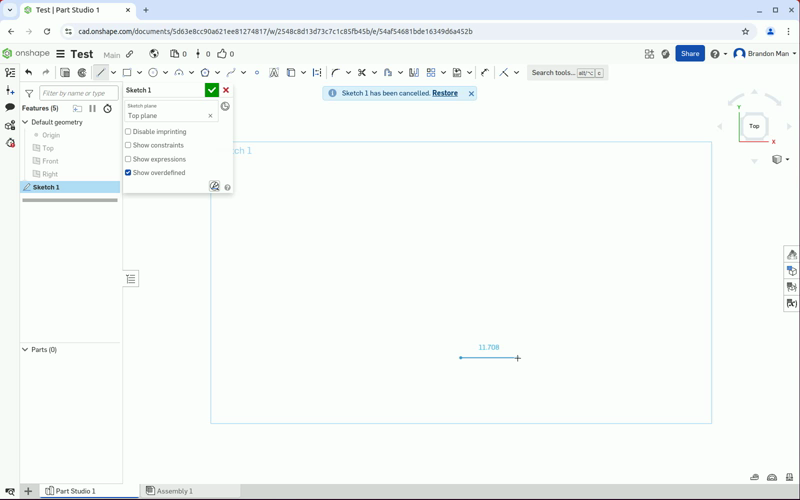
click(517, 357)
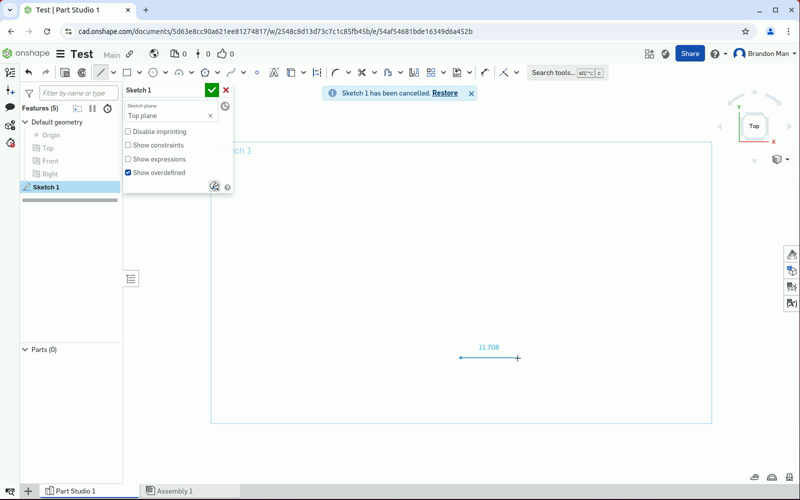
key_up(shift)
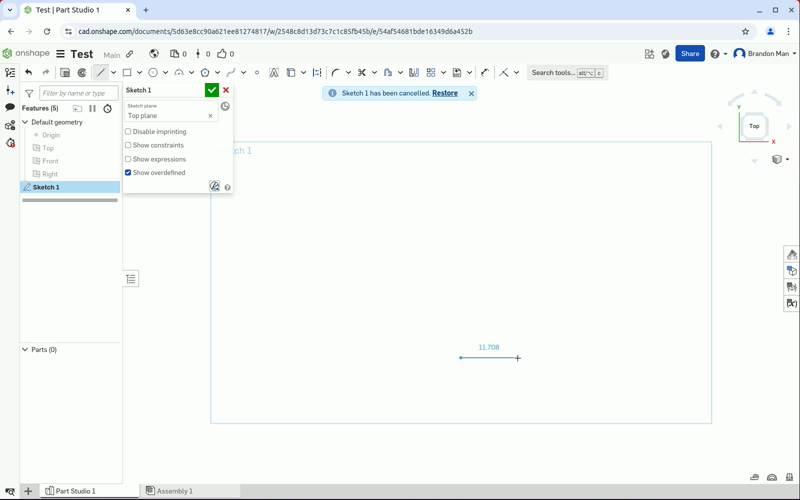
key_down(shift)
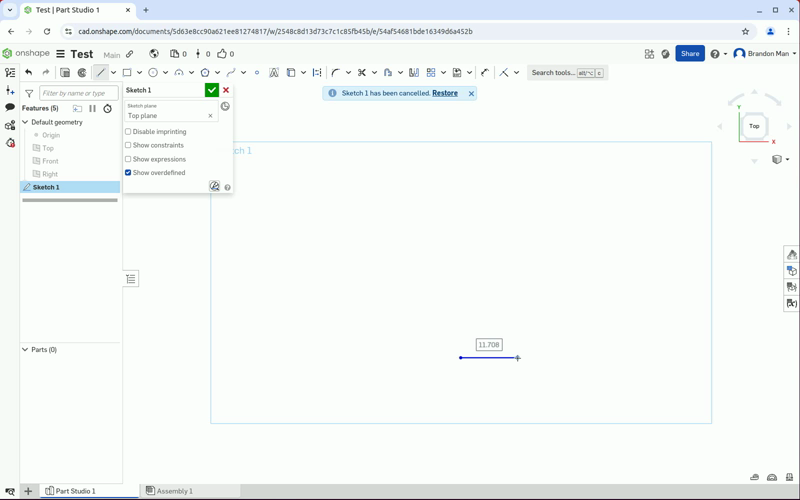
mouse_move(547, 357)
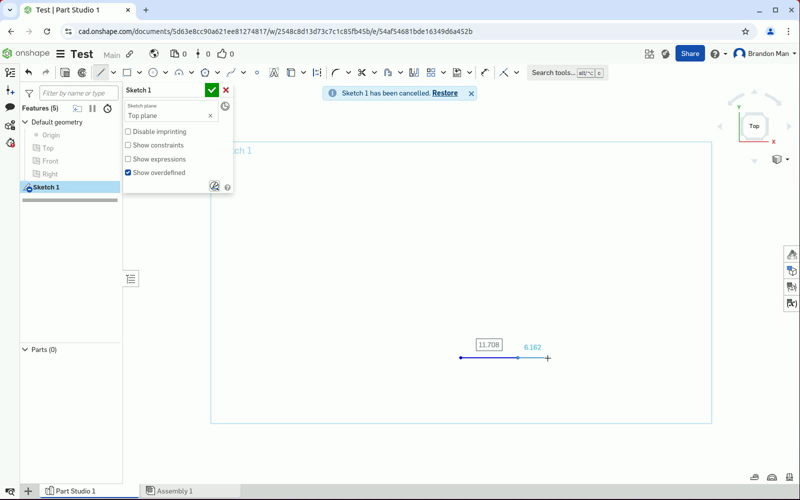
mouse_move(517, 320)
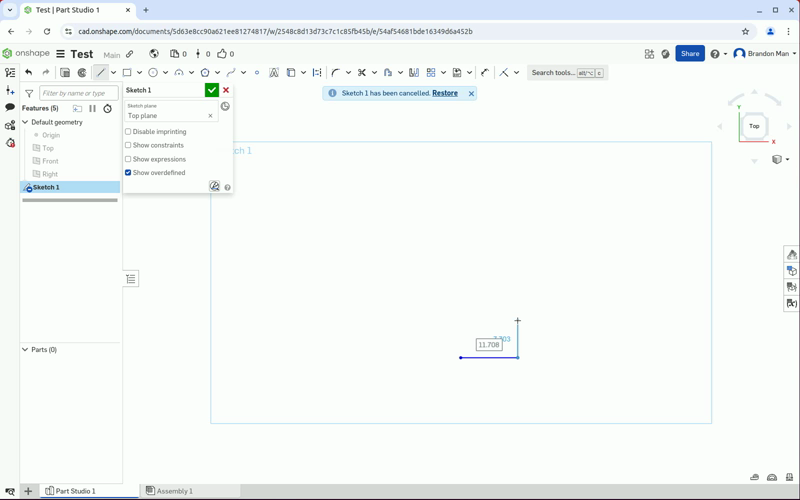
click(517, 320)
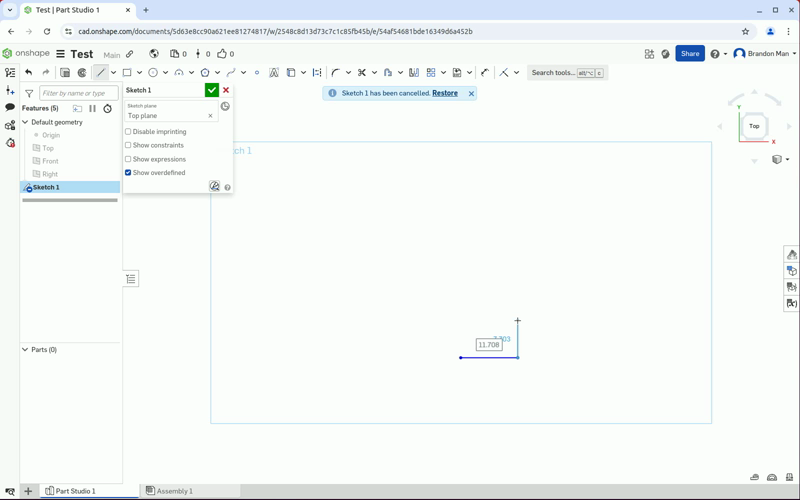
key_up(shift)
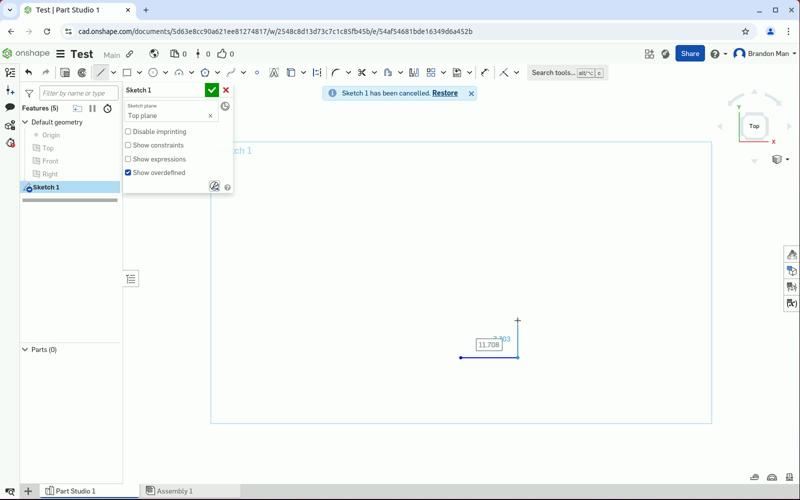
key_down(shift)
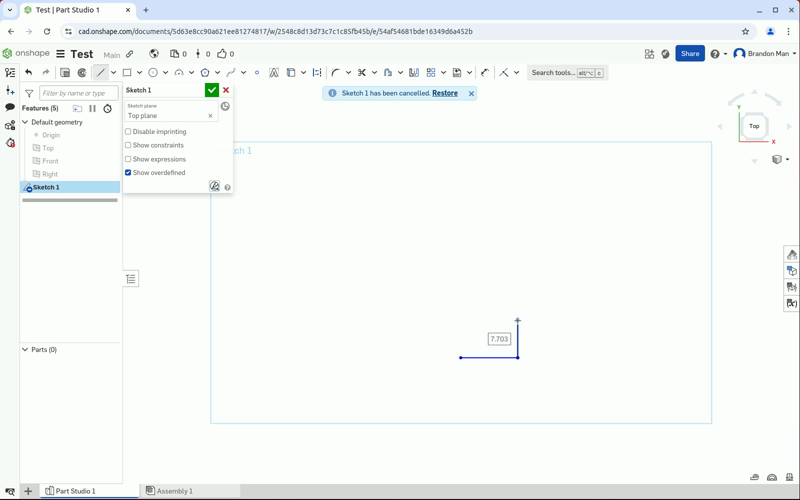
mouse_move(547, 320)
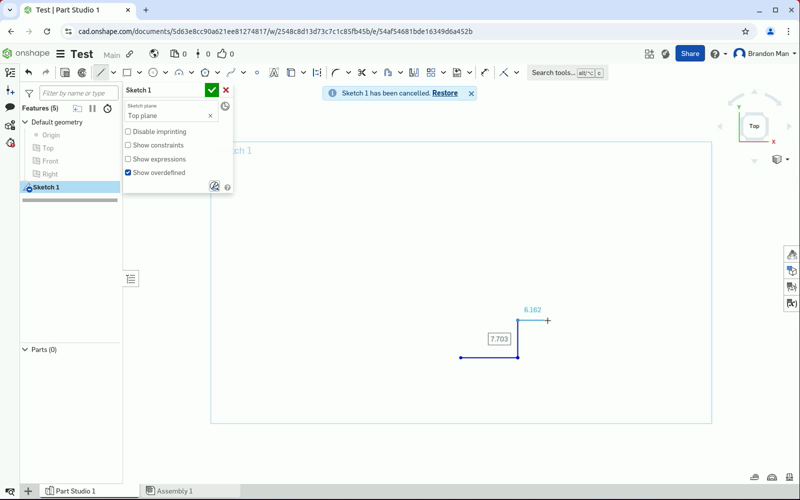
mouse_move(573, 320)
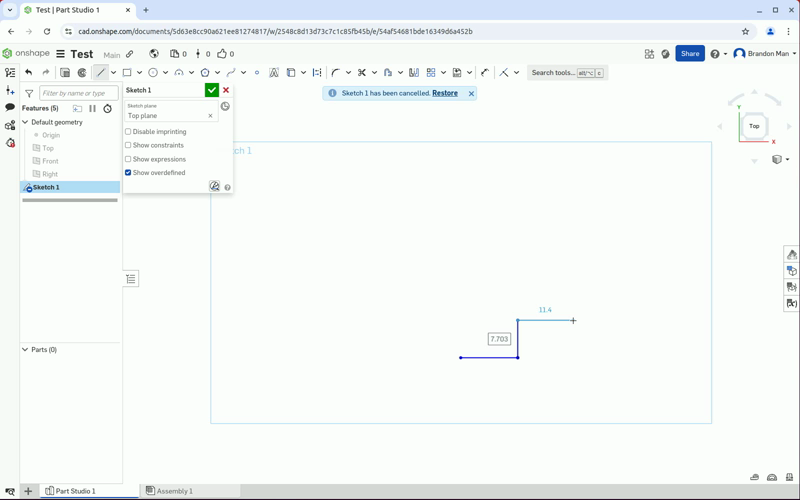
click(573, 320)
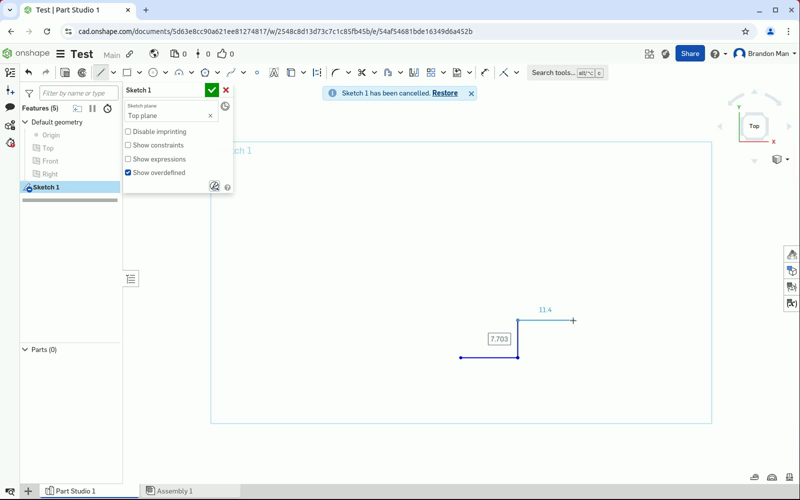
key_up(shift)
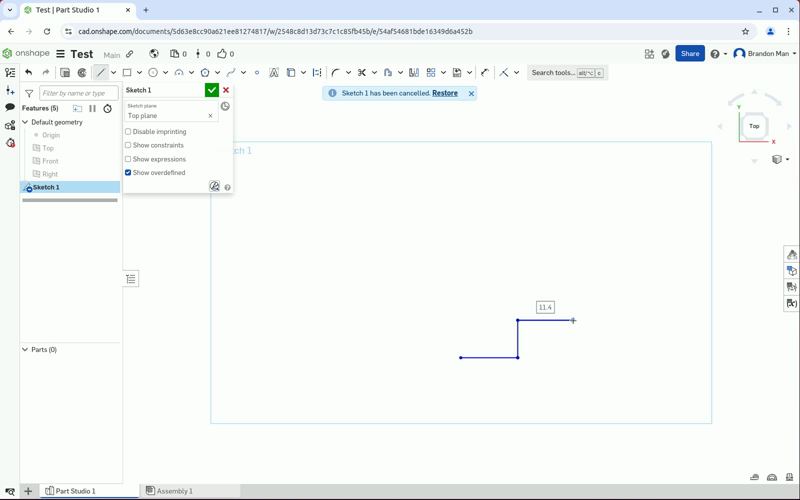
key_down(shift)
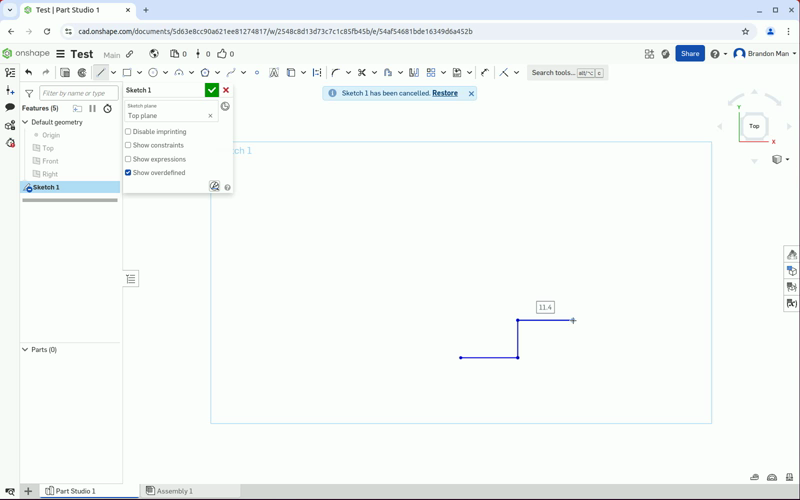
mouse_move(589, 320)
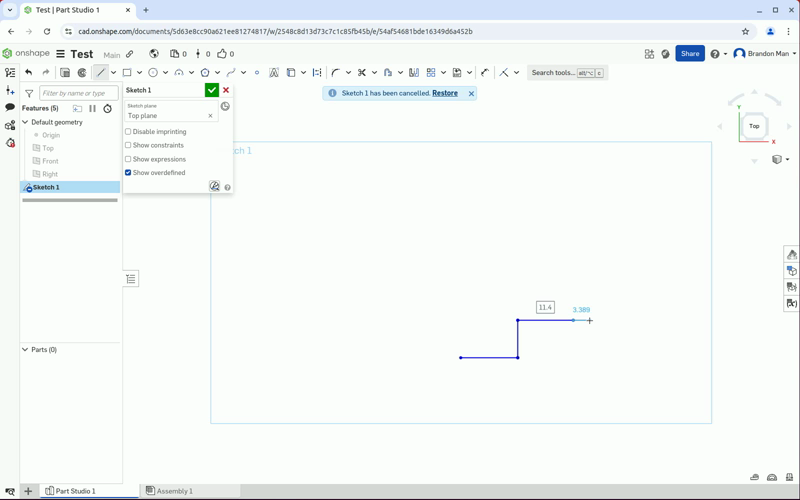
mouse_move(573, 283)
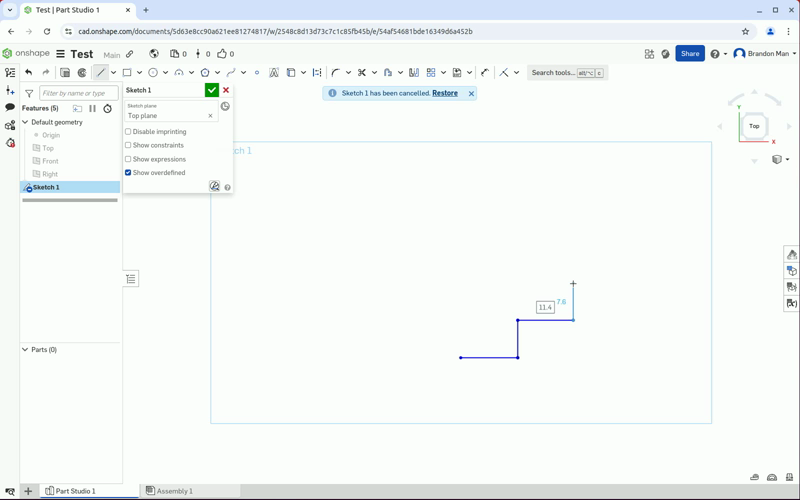
click(573, 283)
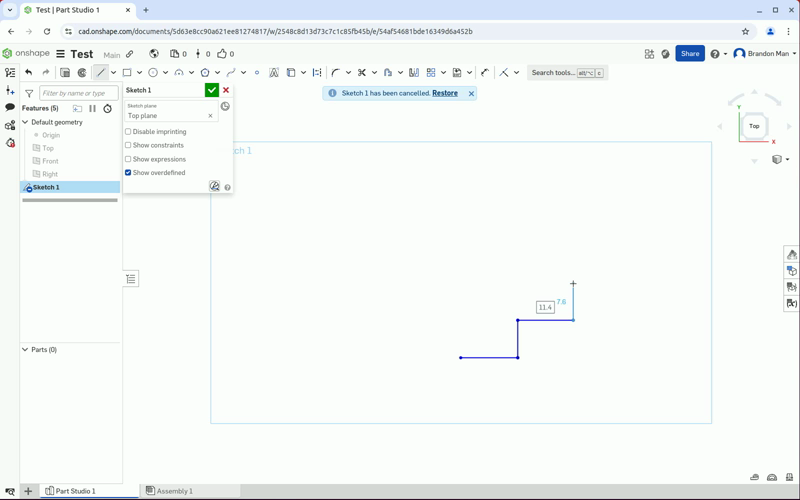
key_up(shift)
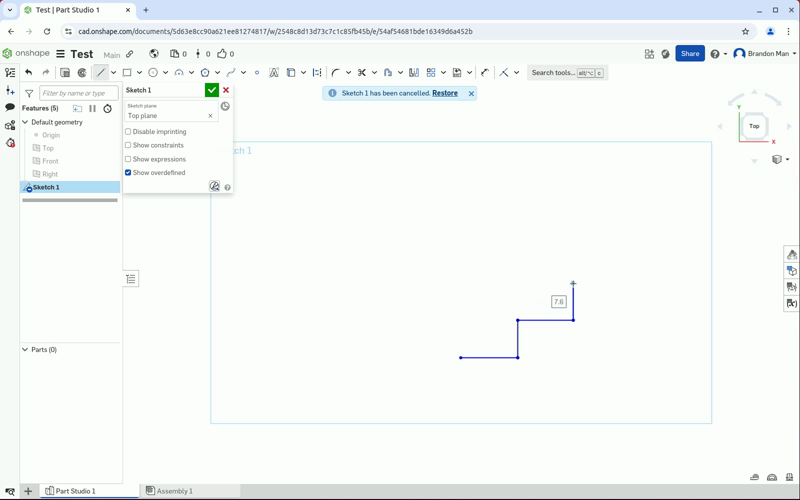
key_down(shift)
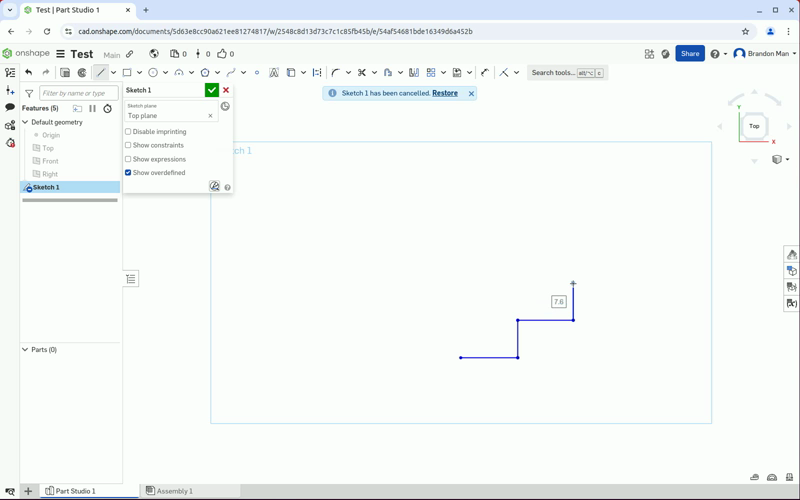
mouse_move(460, 283)
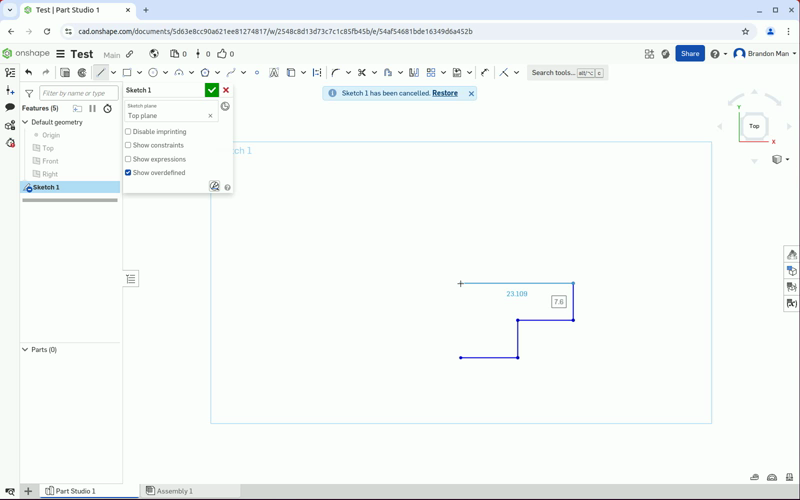
click(460, 283)
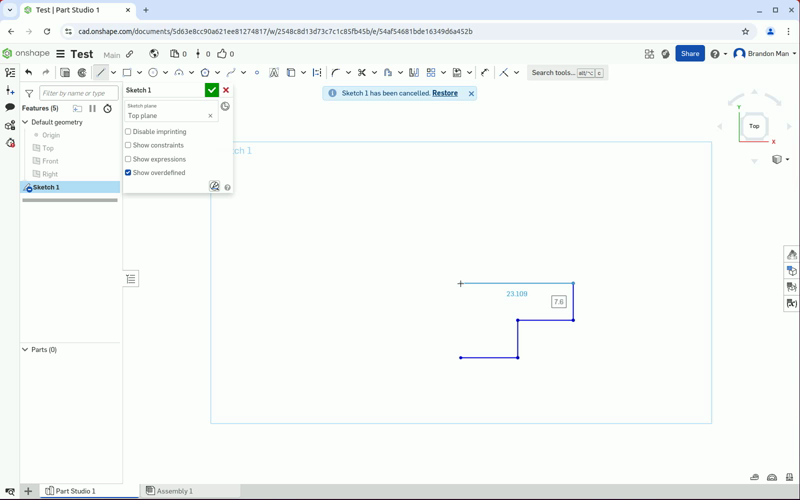
key_up(shift)
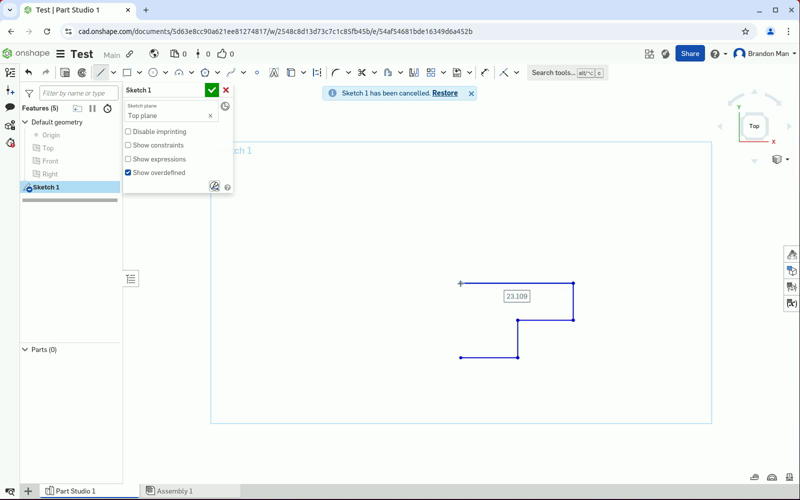
key_down(shift)
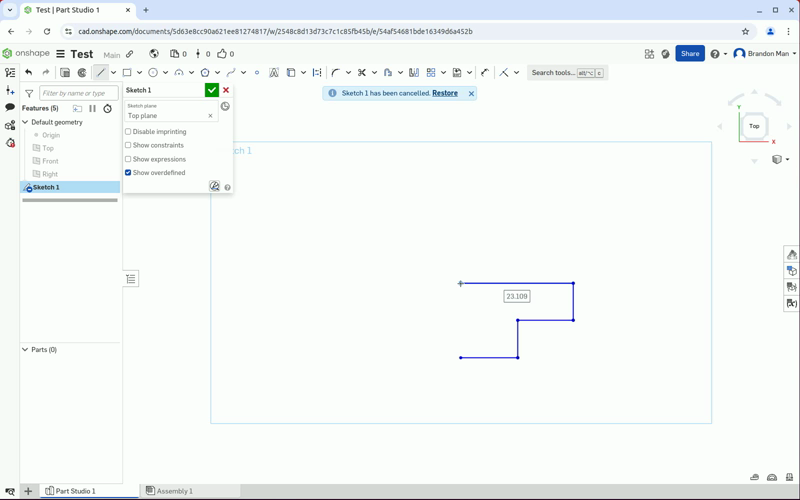
mouse_move(460, 357)
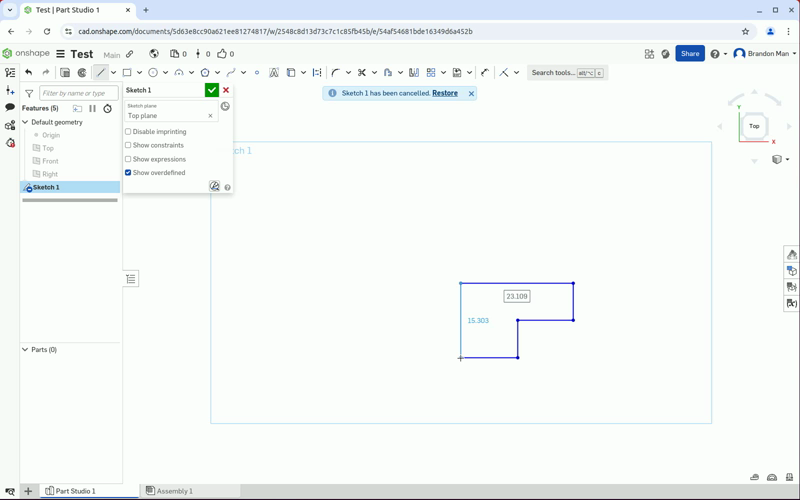
key_up(shift)
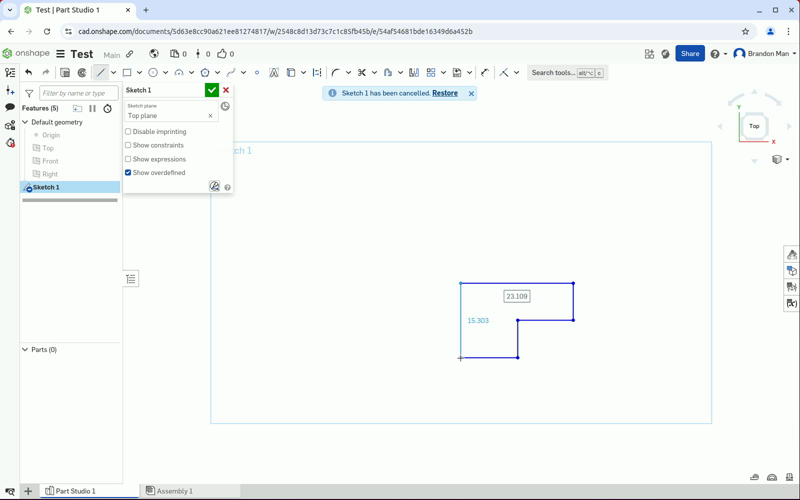
click(460, 357)
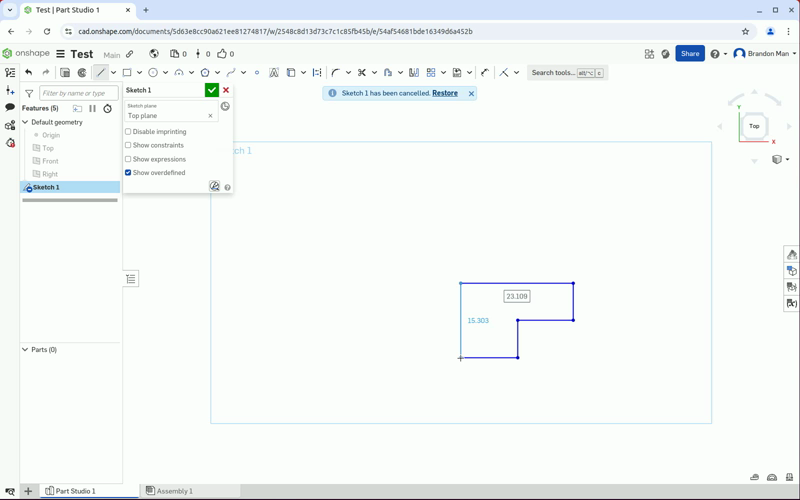
key(esc)
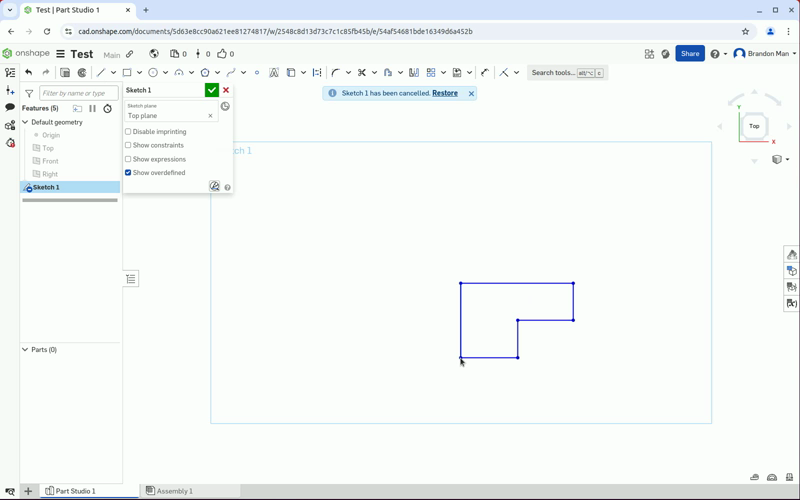
mouse_move(566, 312)
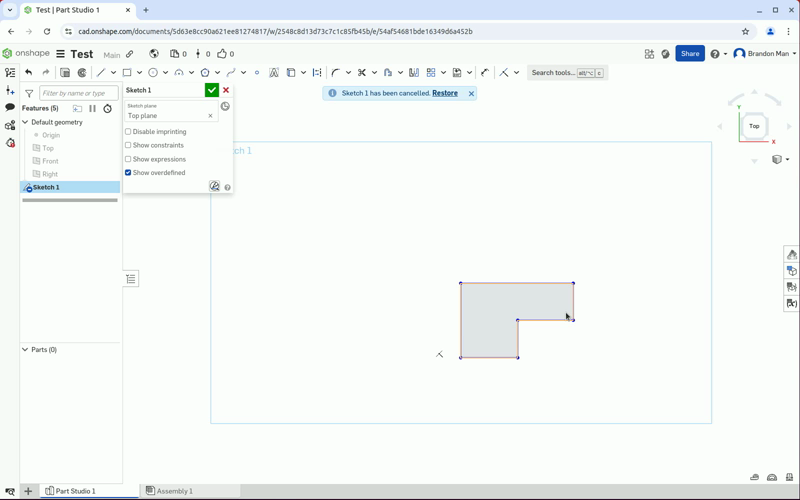
click(566, 312)
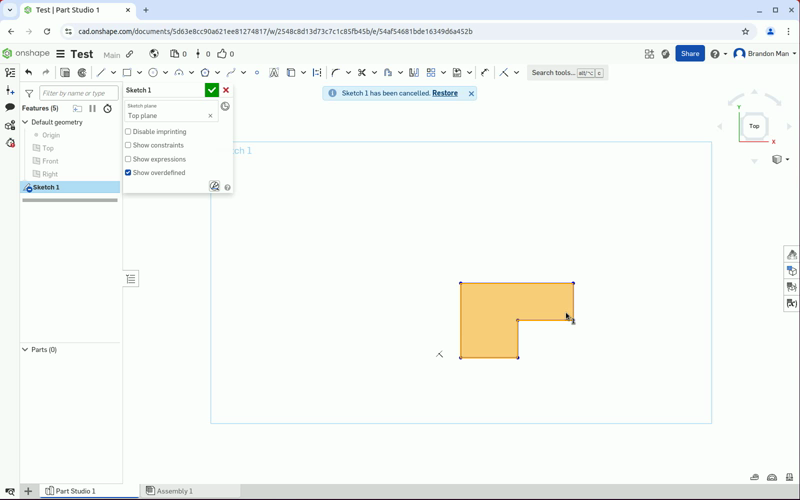
mouse_move(73, 352)
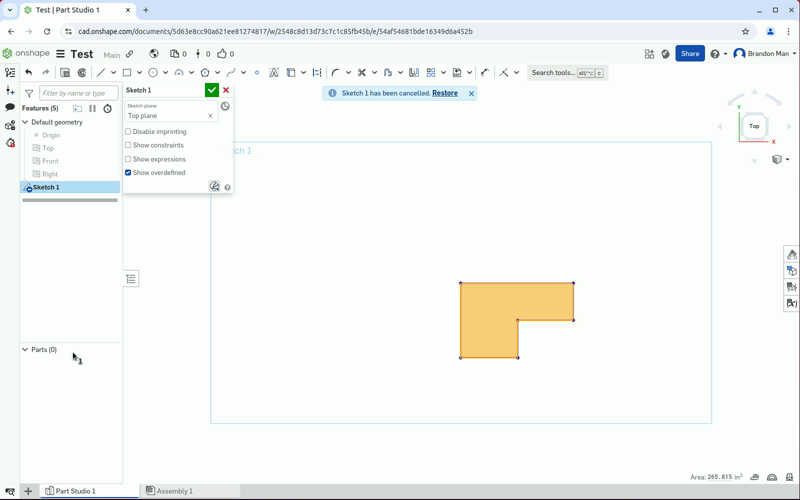
key(shift+y)
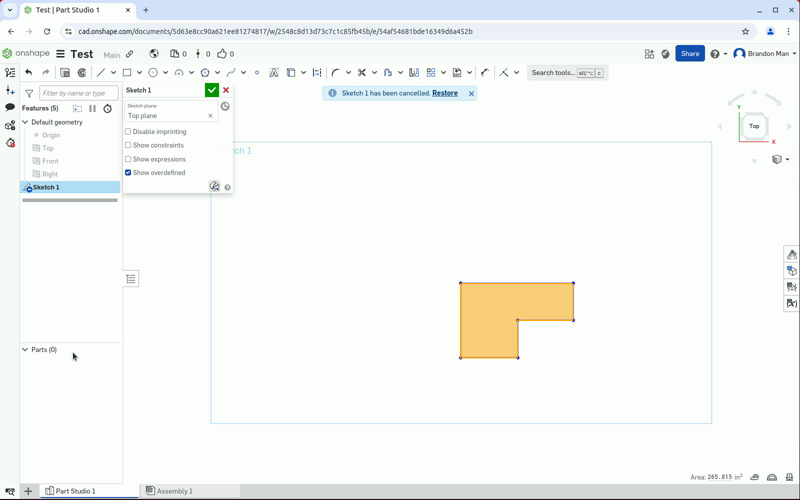
key(shift+e)
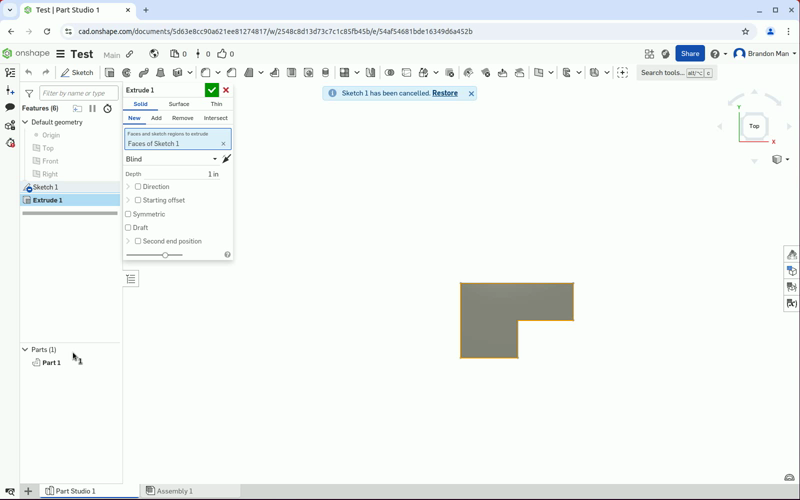
mouse_move(143, 106)
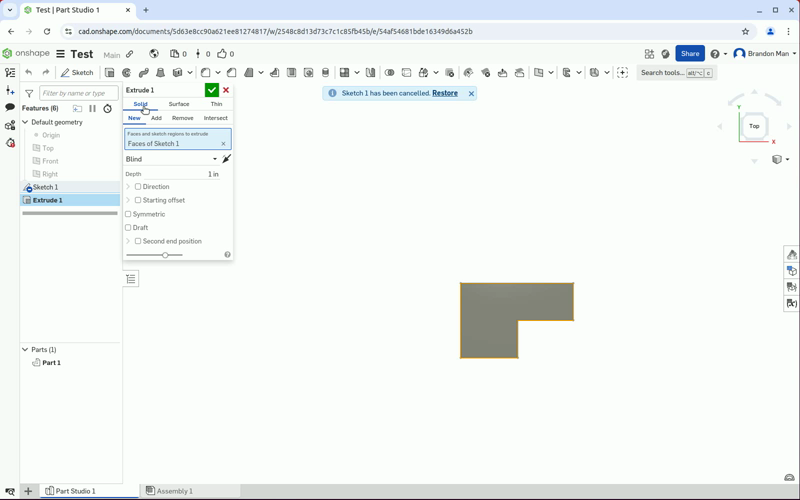
click(143, 106)
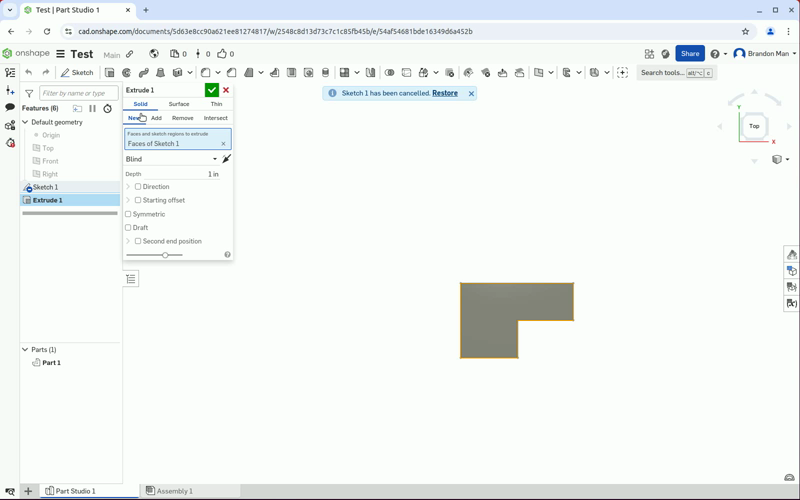
mouse_move(137, 120)
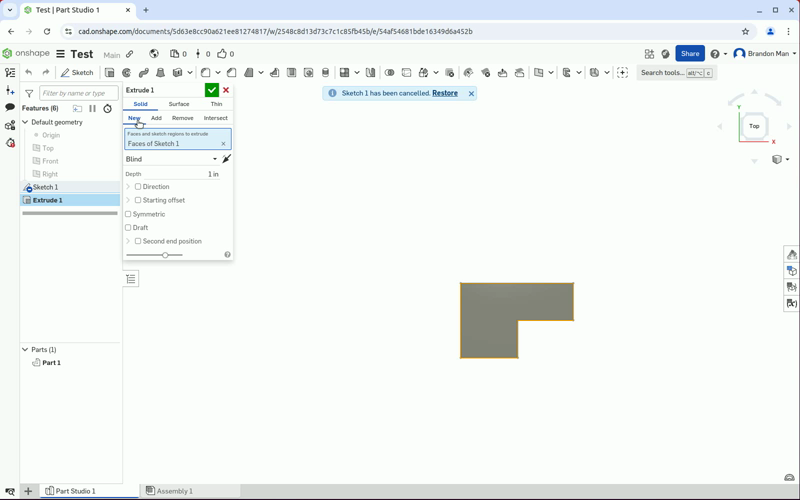
click(137, 120)
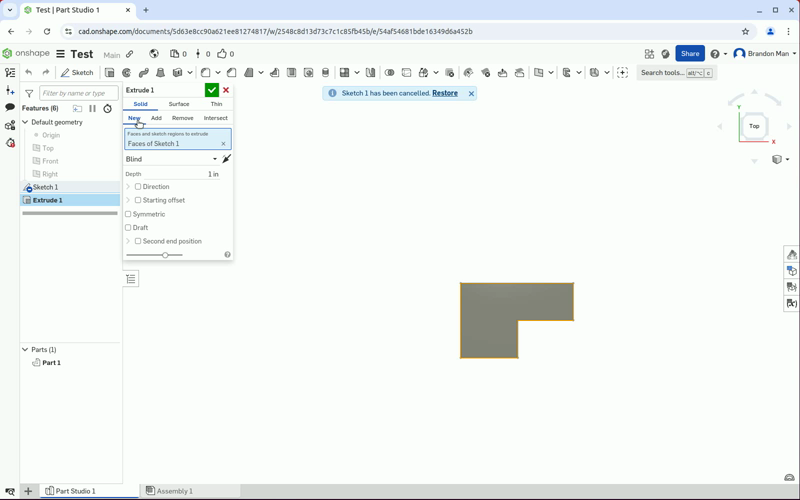
key(tab, 4)
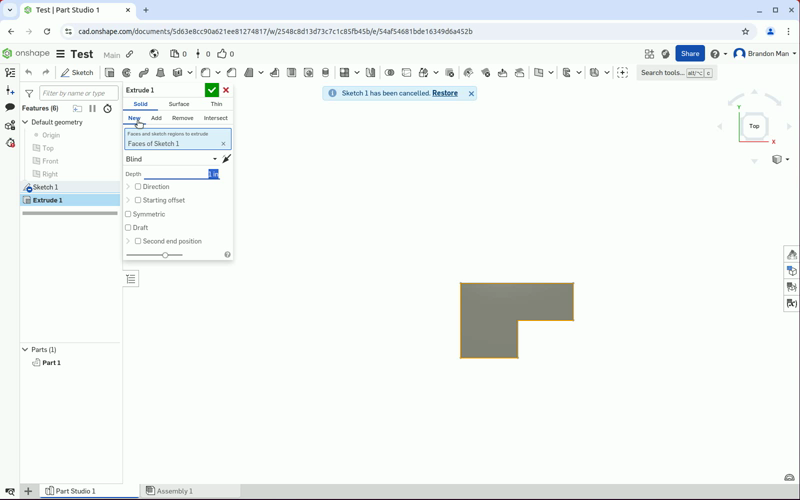
text(-7.703)
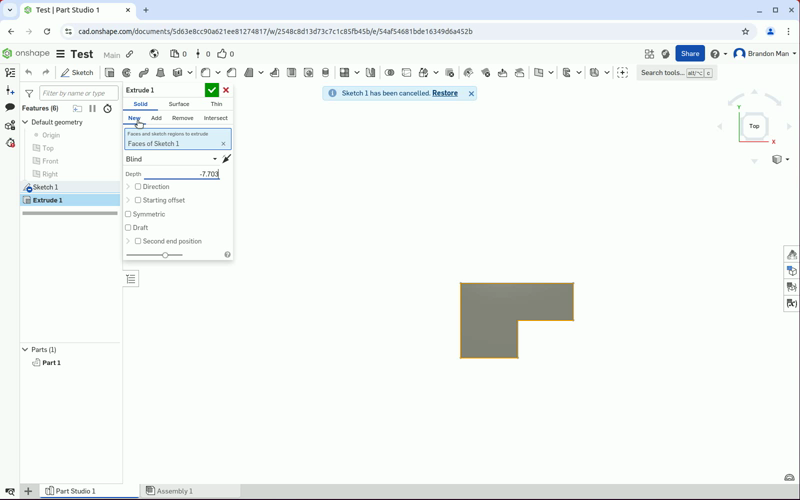
key(enter)
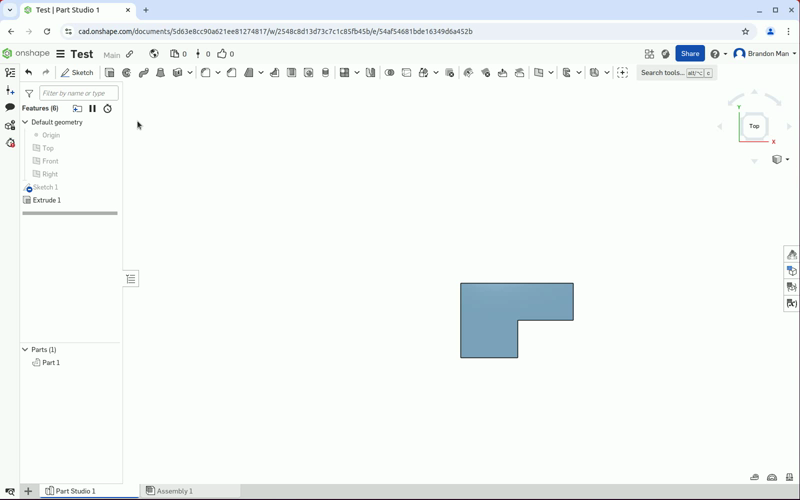
key(shift+h)
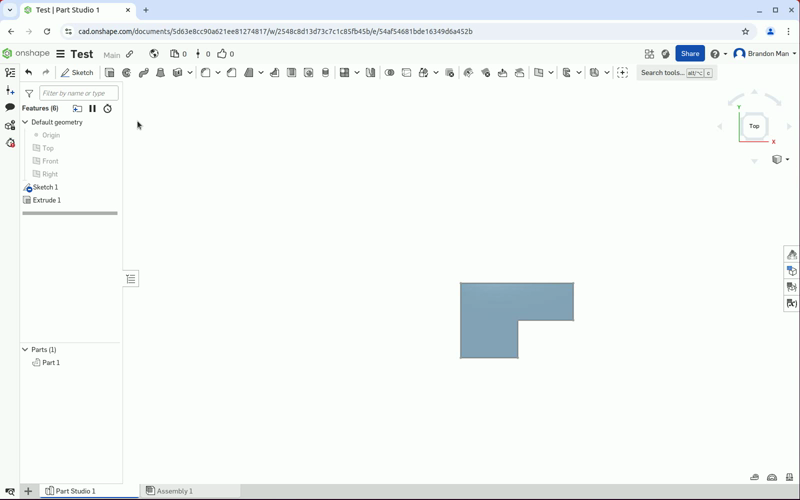
key(shift+h)
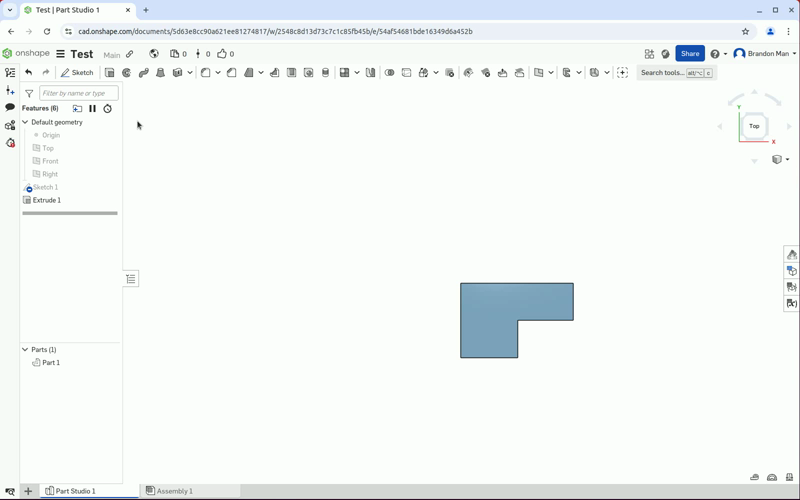
mouse_move(73, 189)
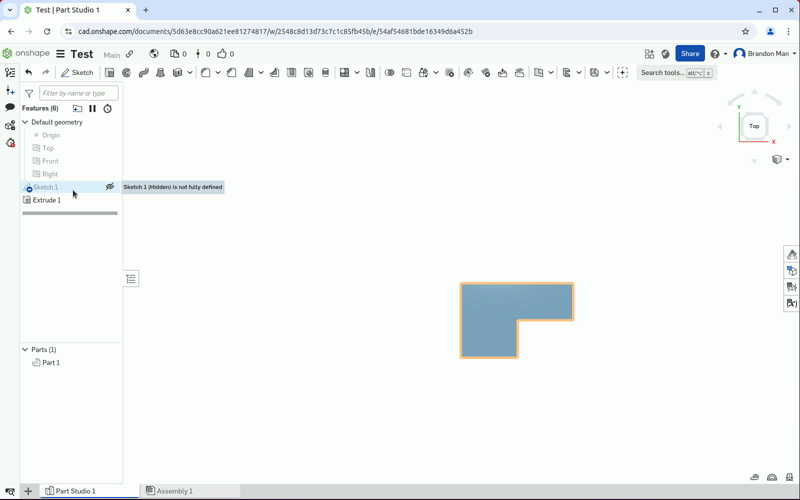
click(73, 189)
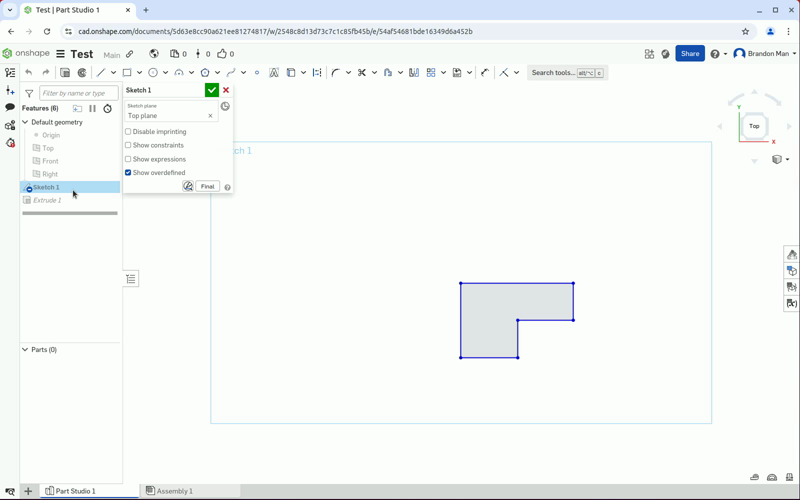
mouse_move(229, 92)
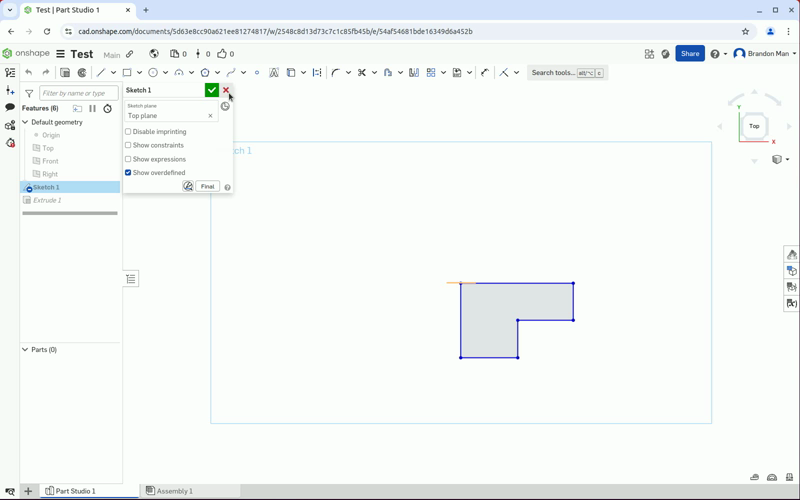
click(229, 92)
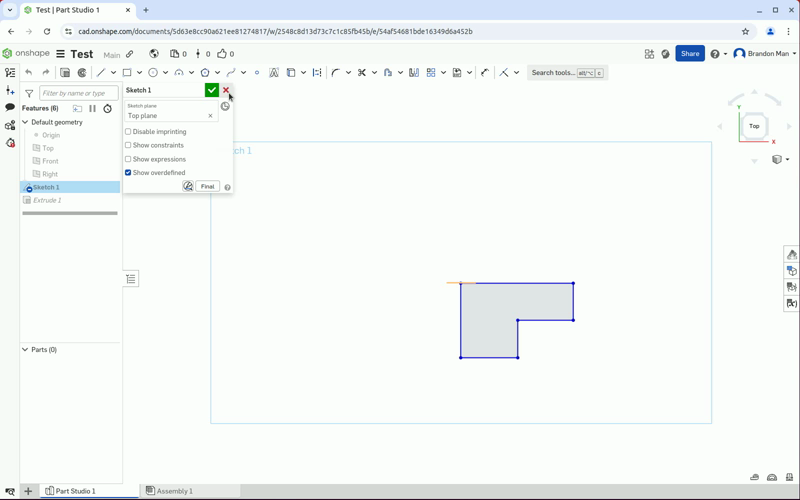
key(shift+s)
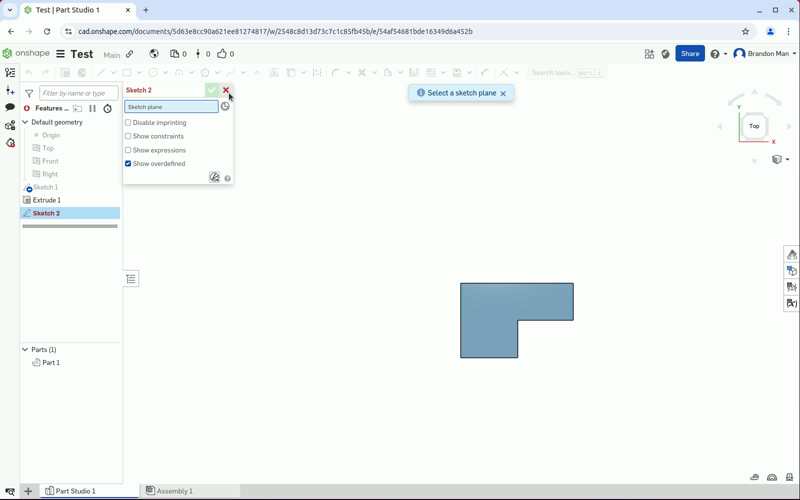
mouse_move(73, 150)
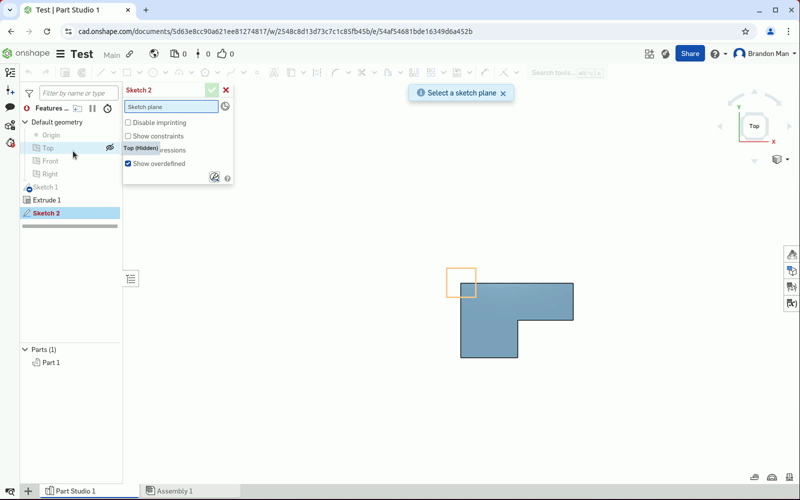
click(73, 150)
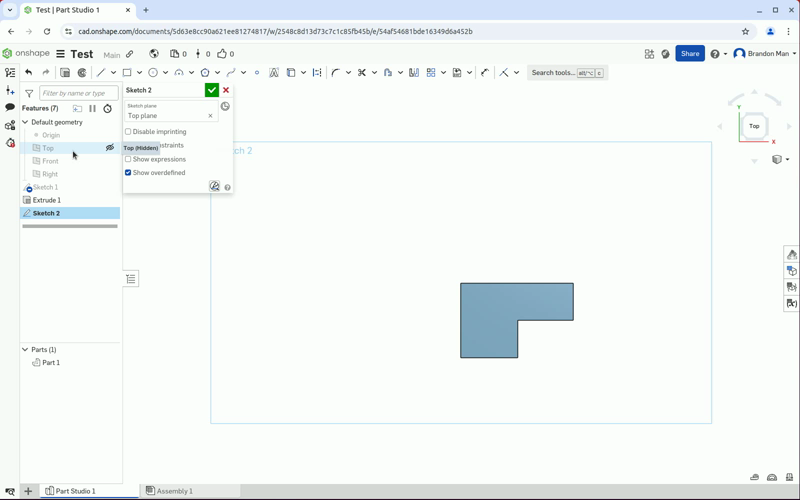
mouse_move(73, 352)
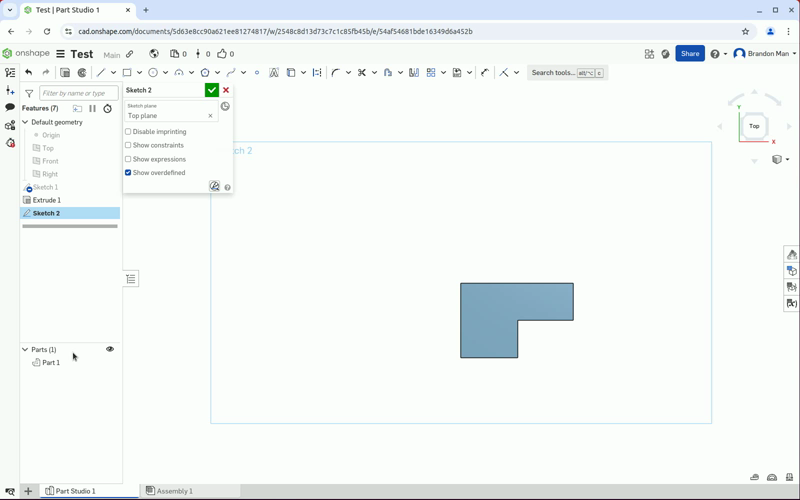
key(y)
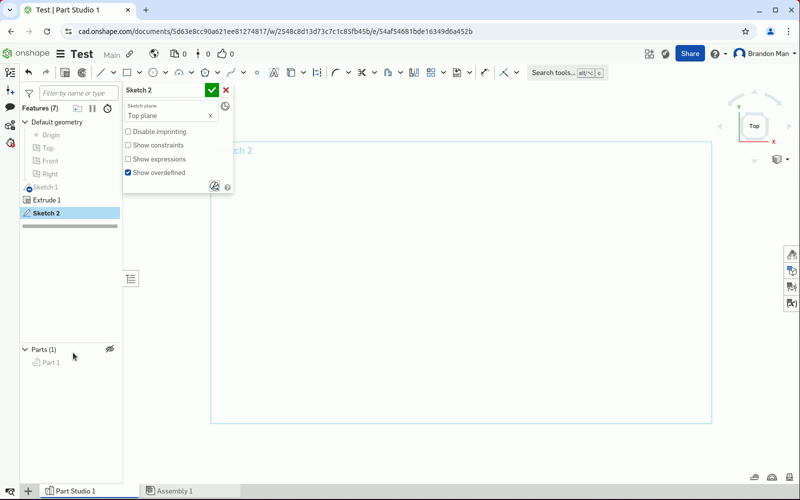
key(l)
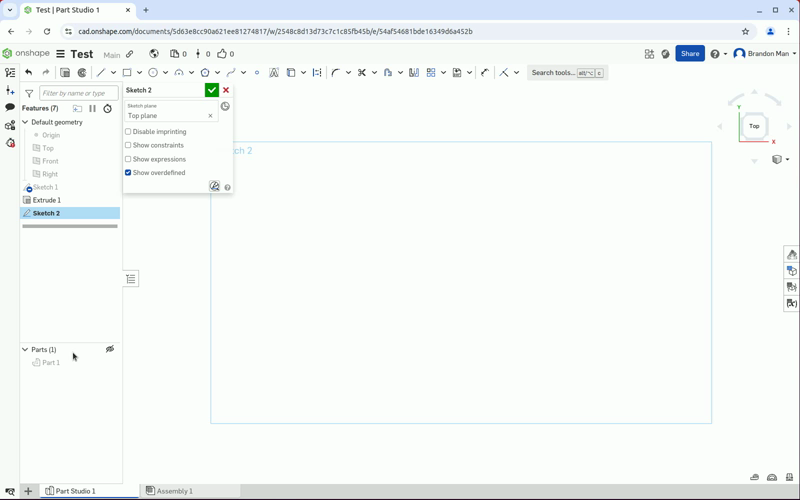
key_down(shift)
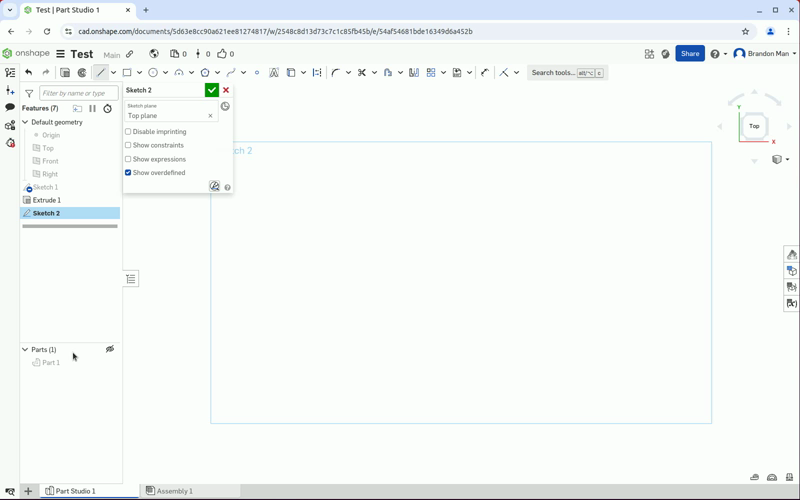
mouse_move(460, 339)
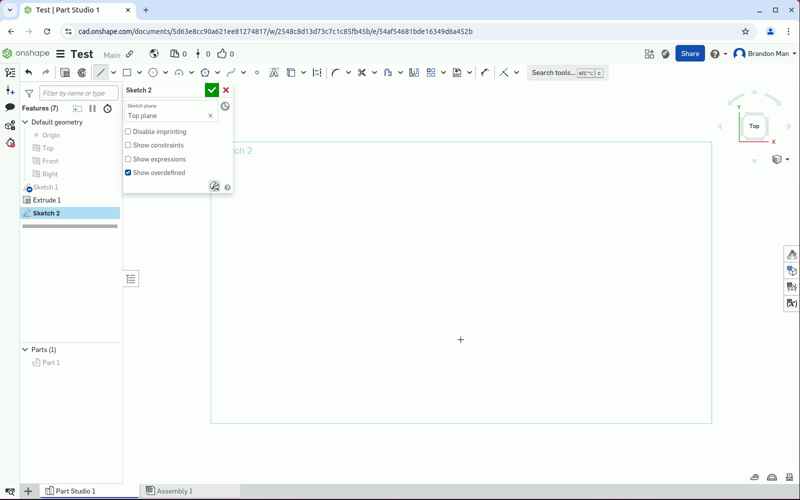
click(460, 339)
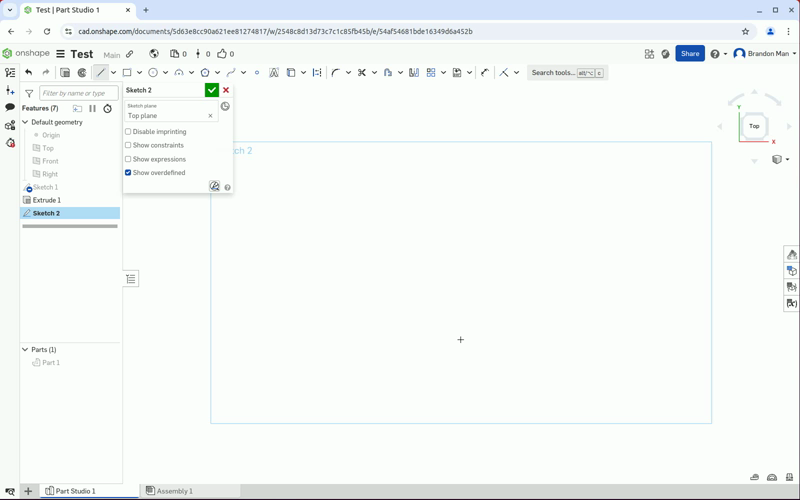
key_up(shift)
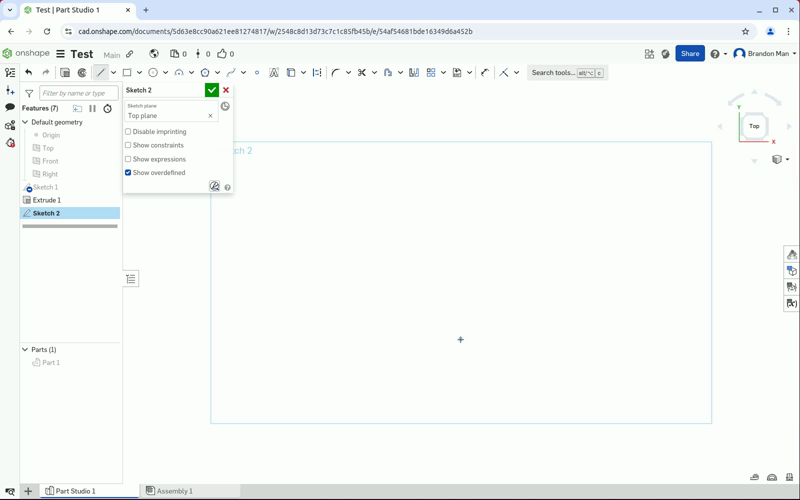
key_down(shift)
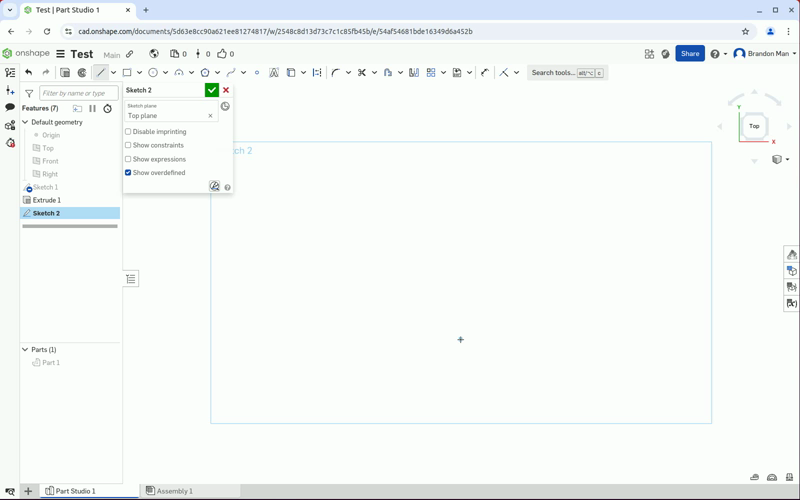
mouse_move(490, 339)
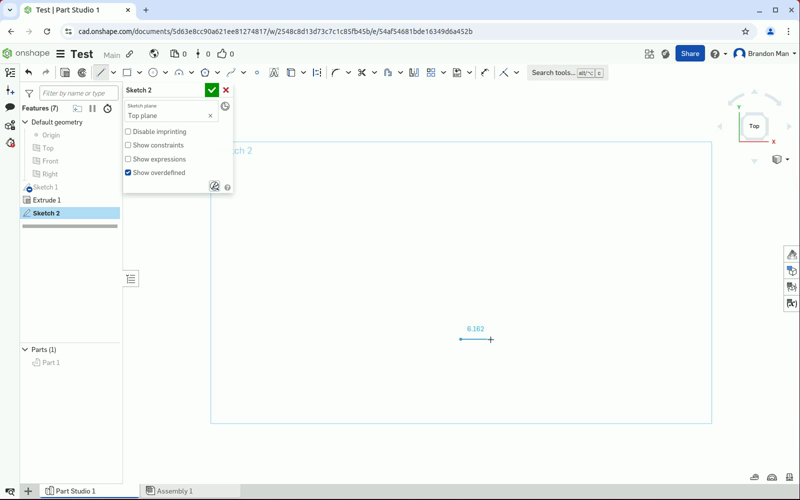
mouse_move(480, 339)
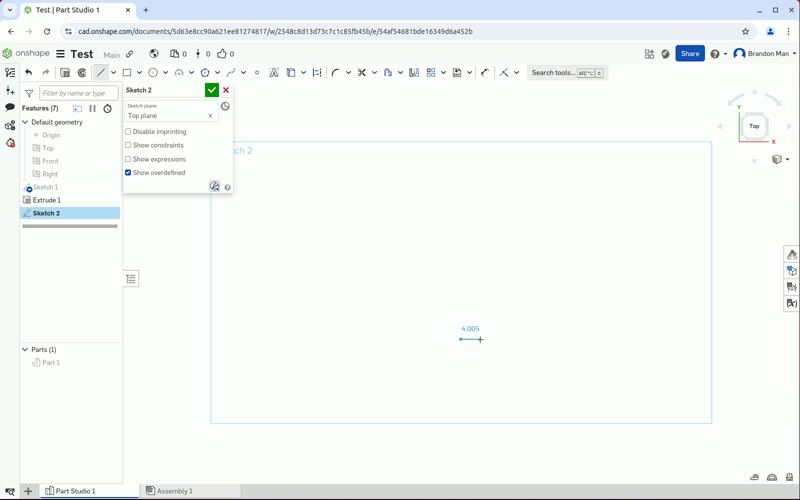
click(480, 339)
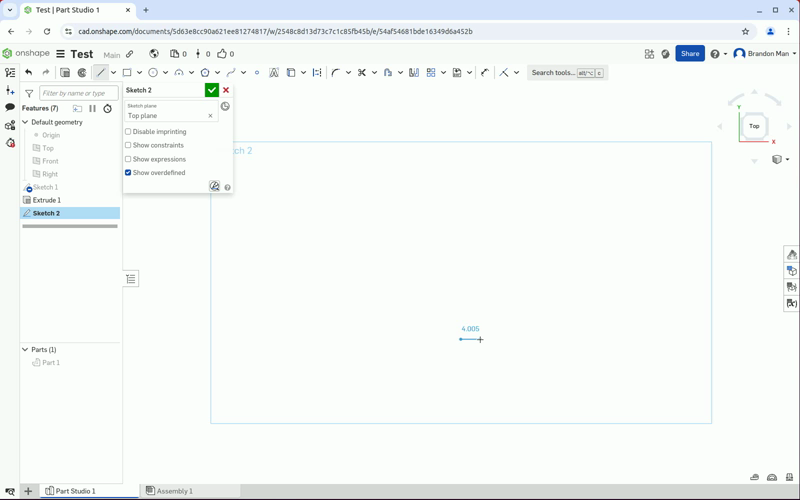
key_up(shift)
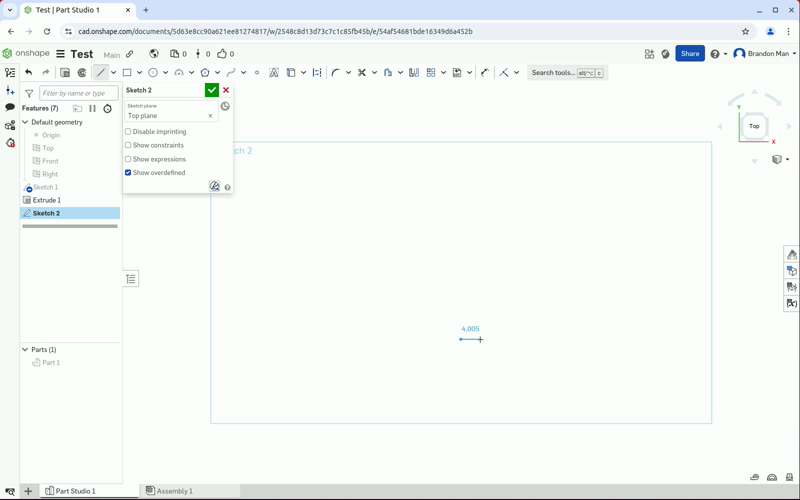
key_down(shift)
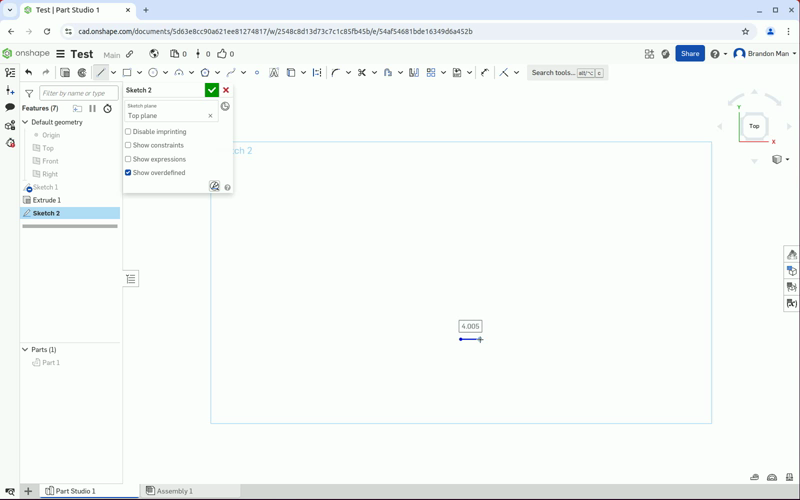
mouse_move(510, 339)
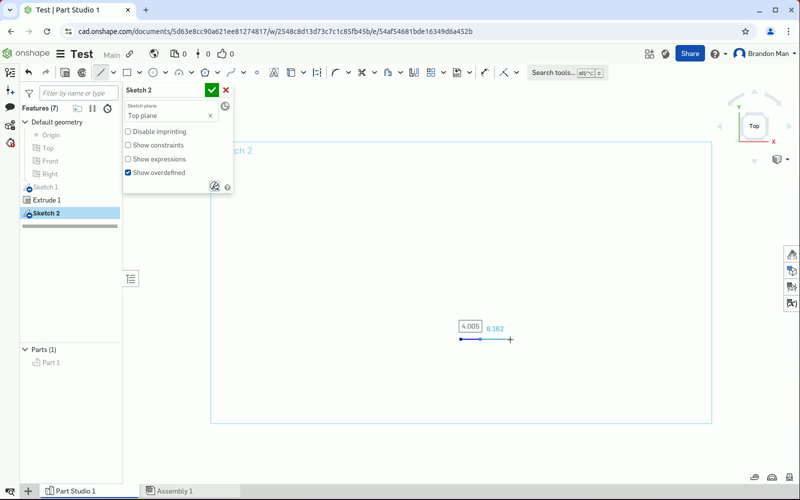
mouse_move(480, 282)
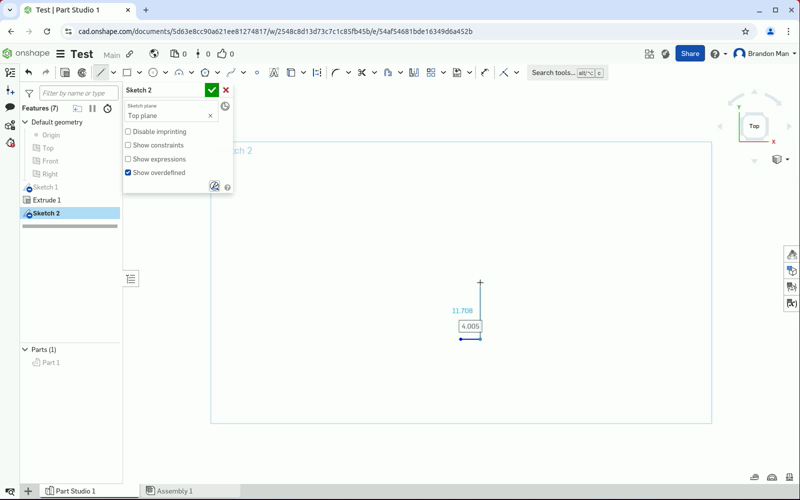
click(480, 282)
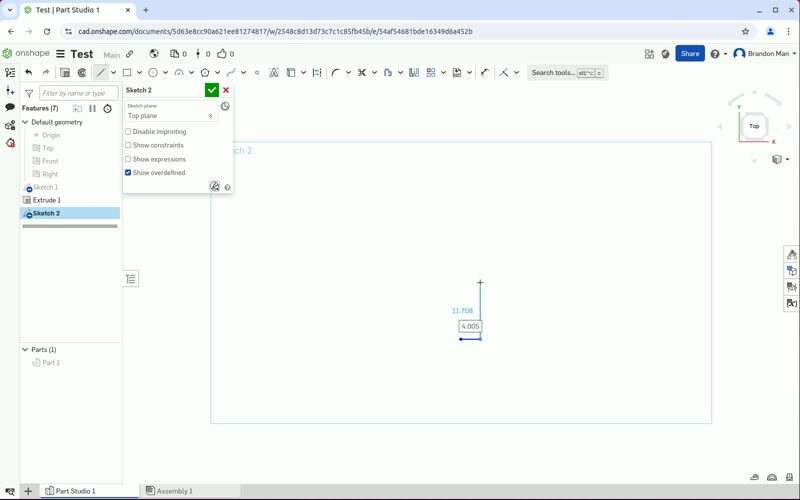
key_up(shift)
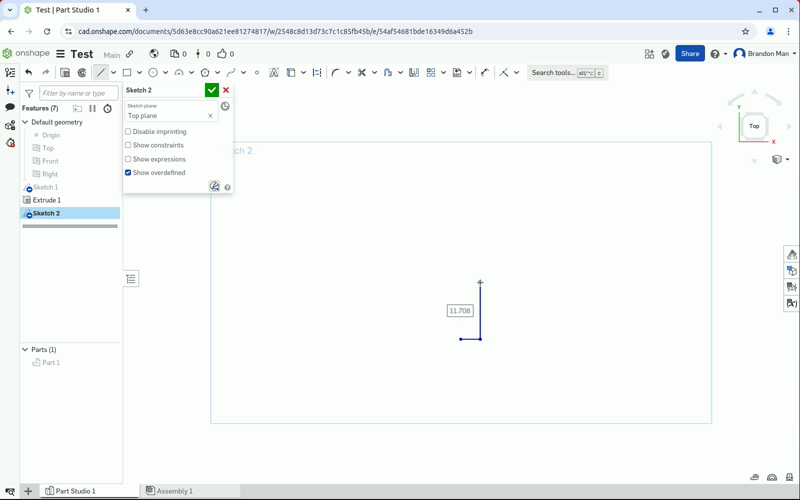
key_down(shift)
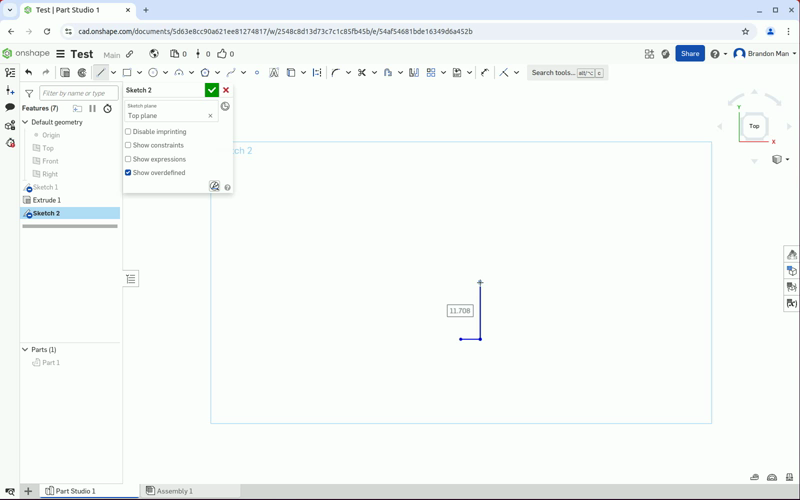
mouse_move(510, 282)
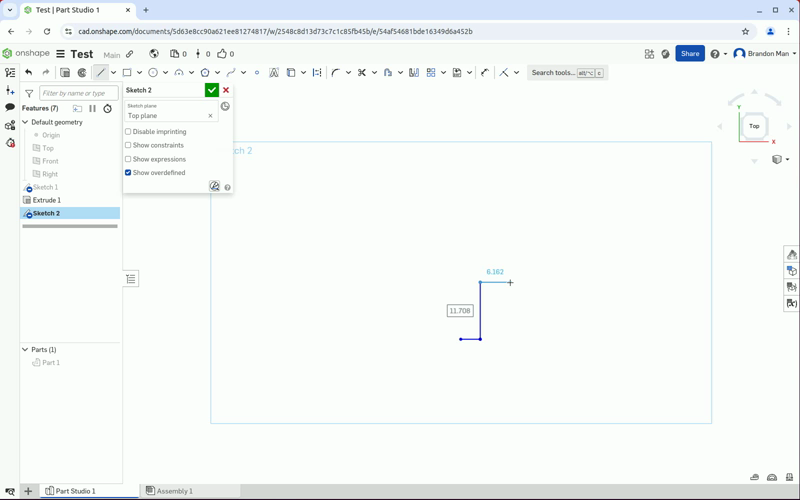
mouse_move(460, 282)
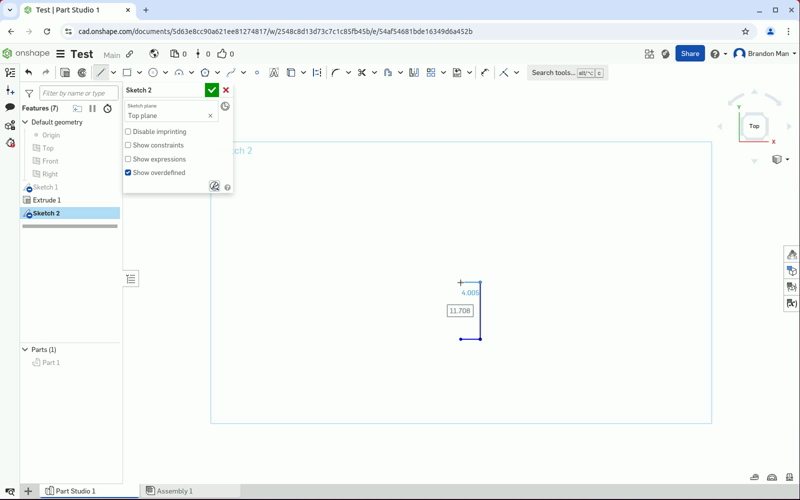
click(460, 282)
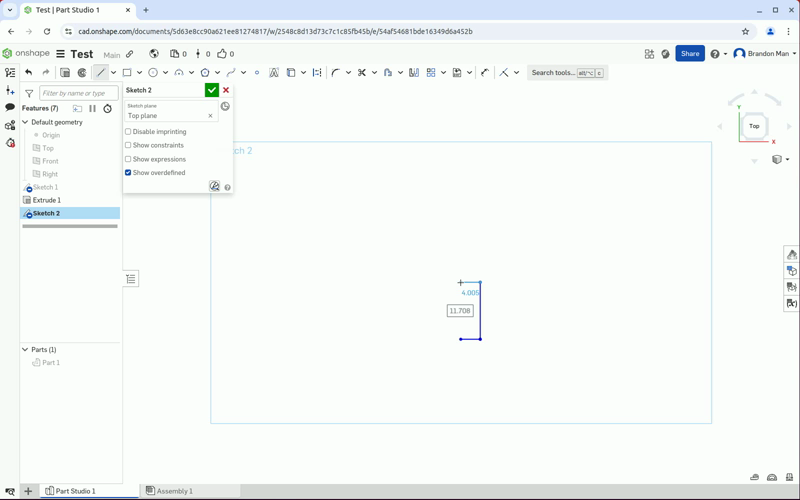
key_up(shift)
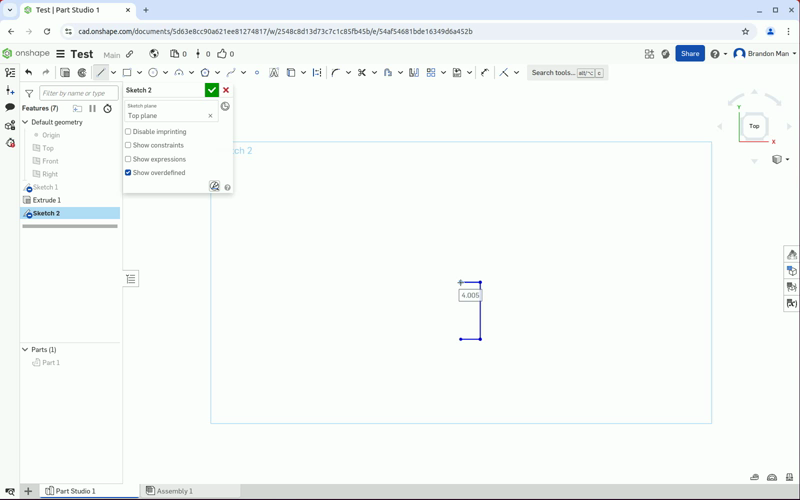
mouse_move(490, 282)
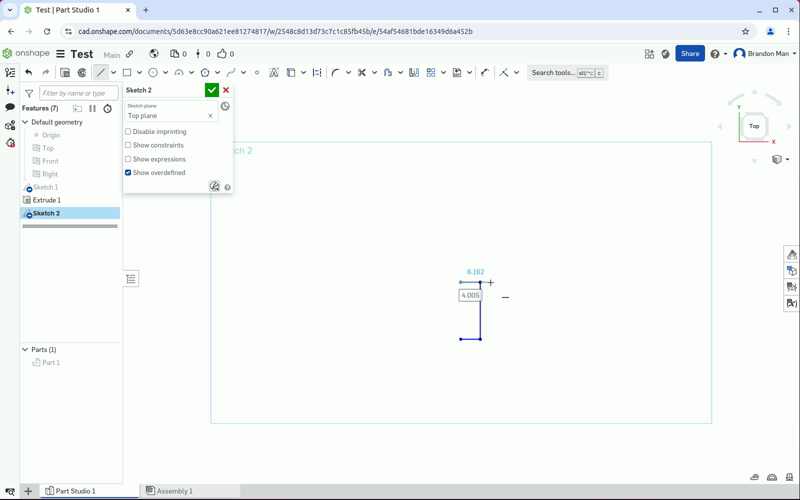
key_down(shift)
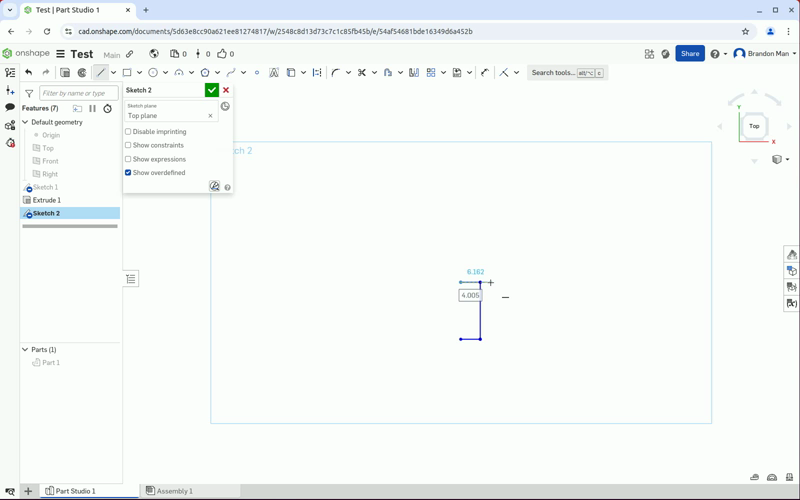
mouse_move(460, 339)
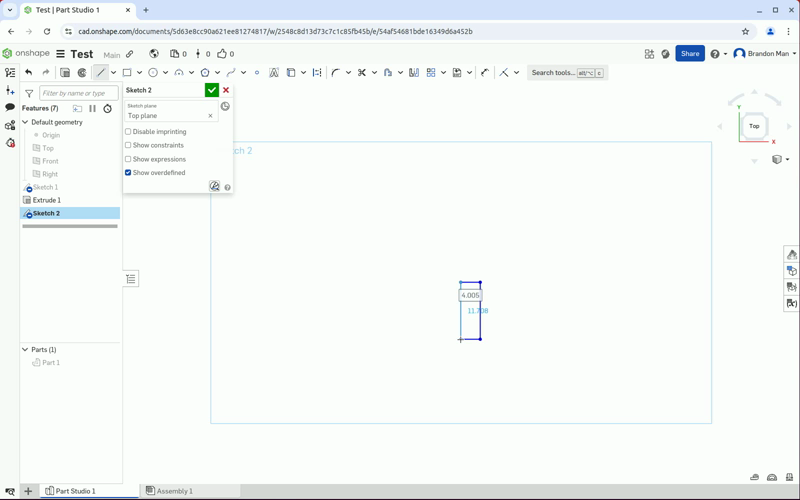
key_up(shift)
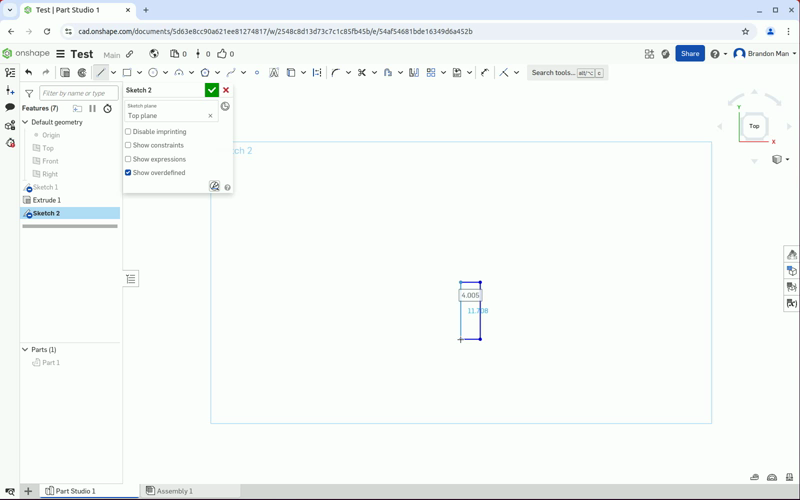
click(460, 339)
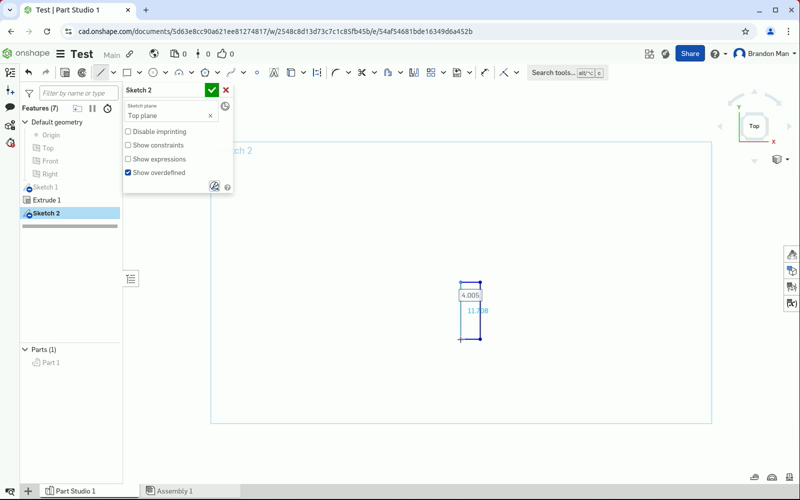
key(esc)
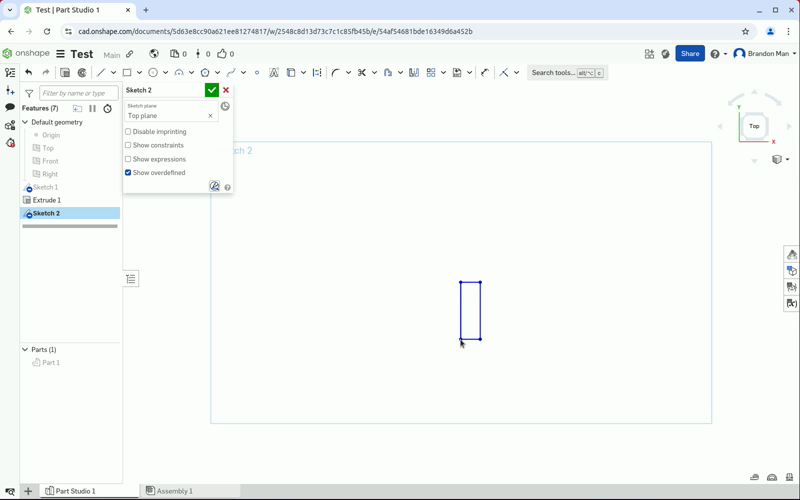
mouse_move(465, 316)
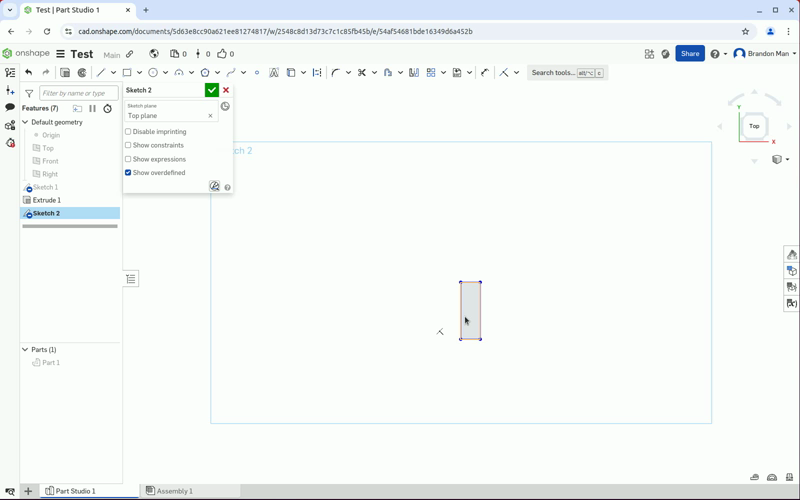
scroll(6)
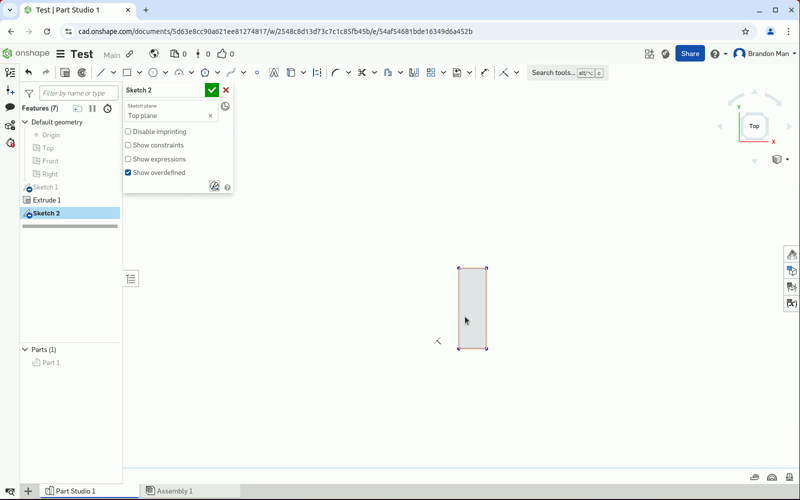
scroll(6)
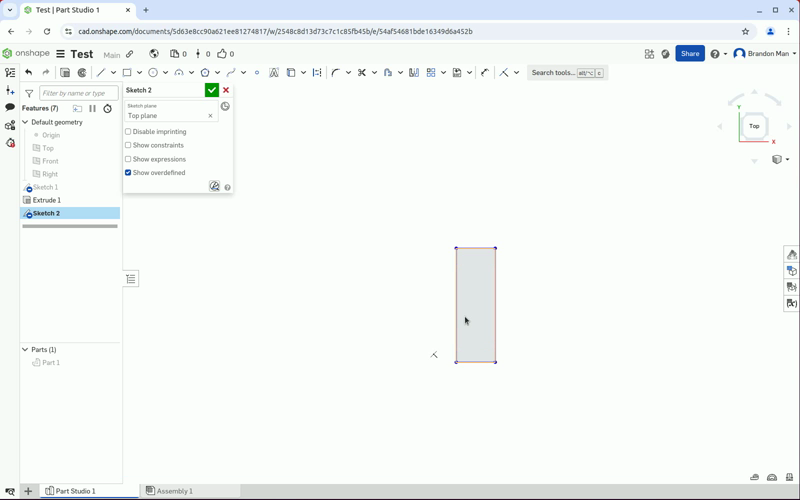
scroll(6)
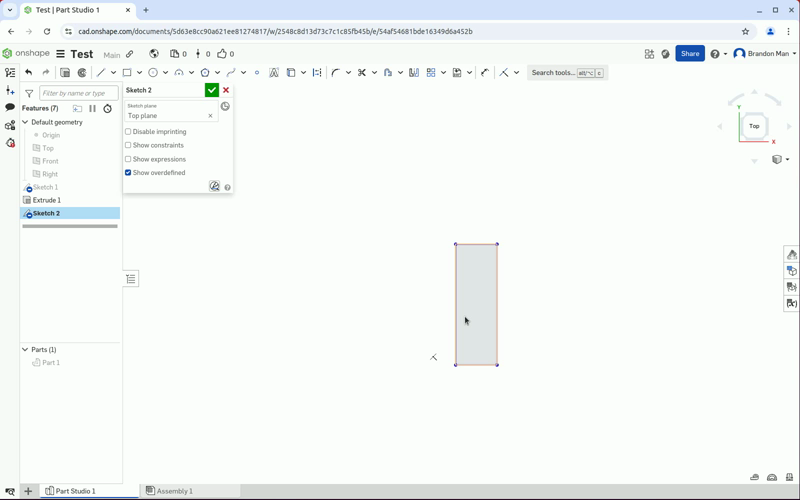
scroll(6)
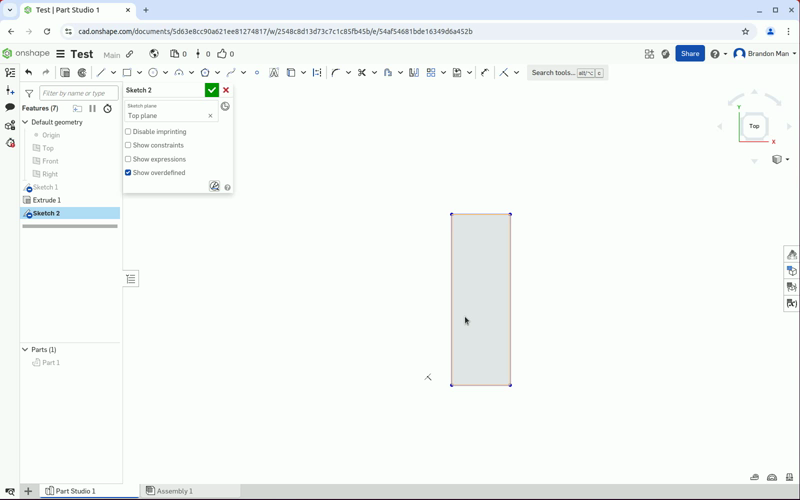
scroll(6)
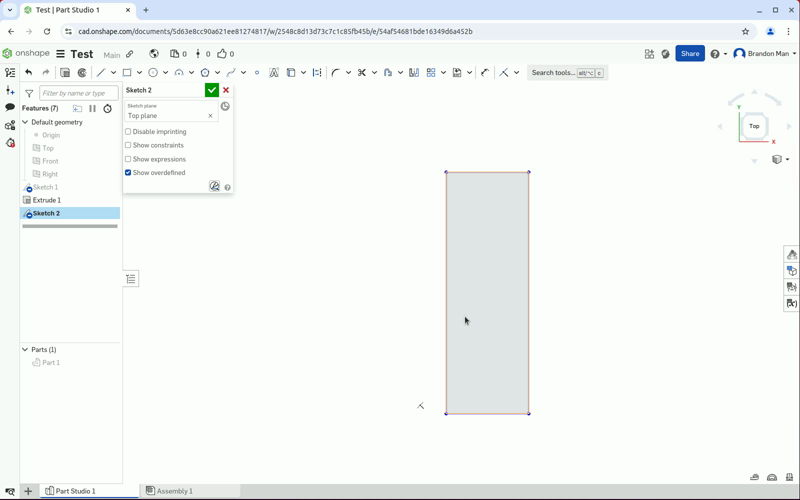
scroll(6)
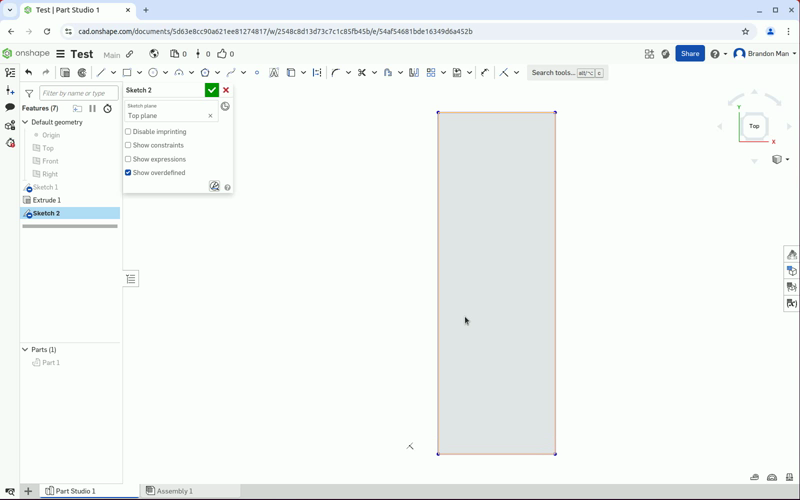
scroll(6)
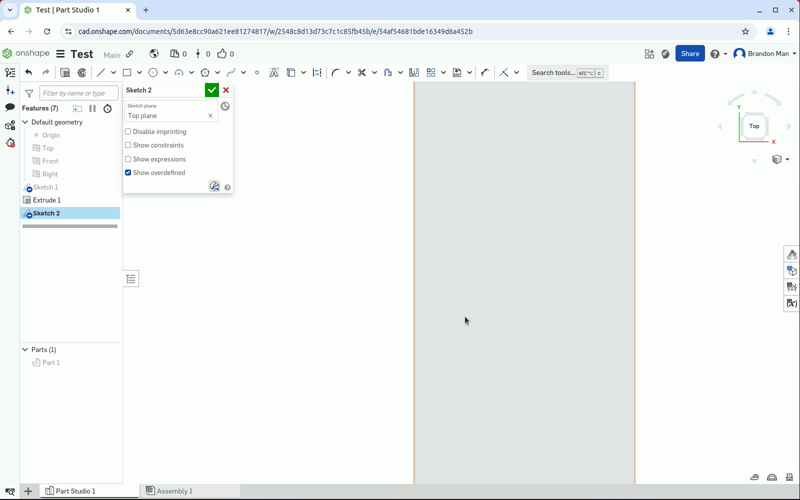
click(465, 316)
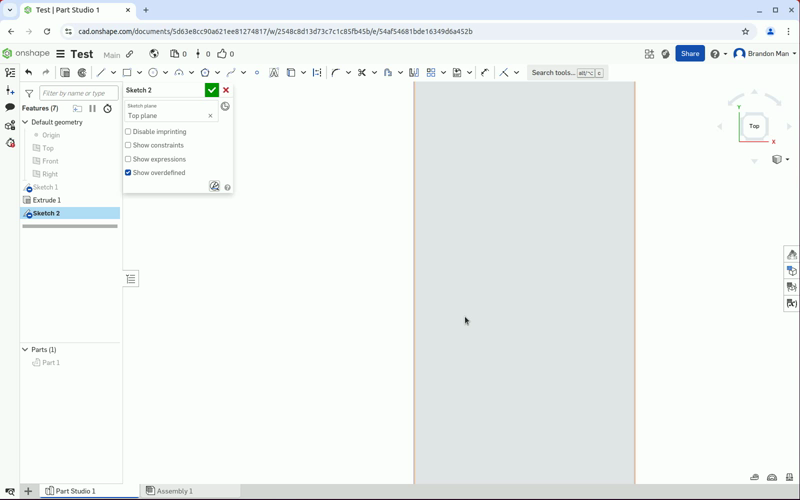
scroll(-6)
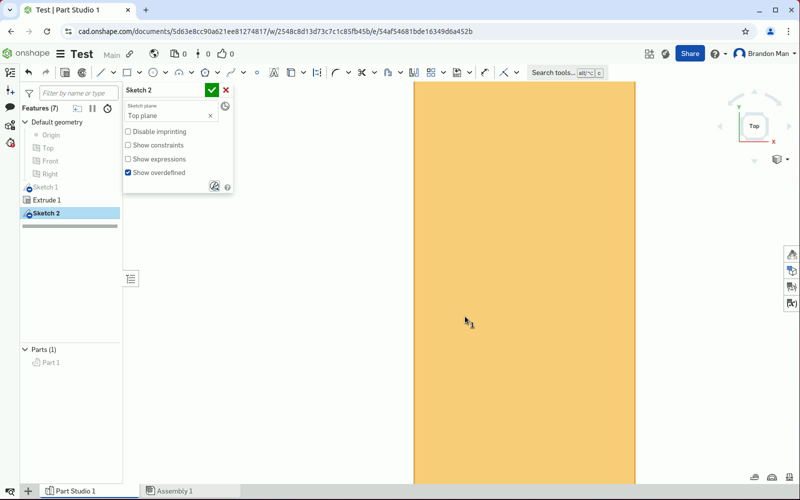
scroll(-6)
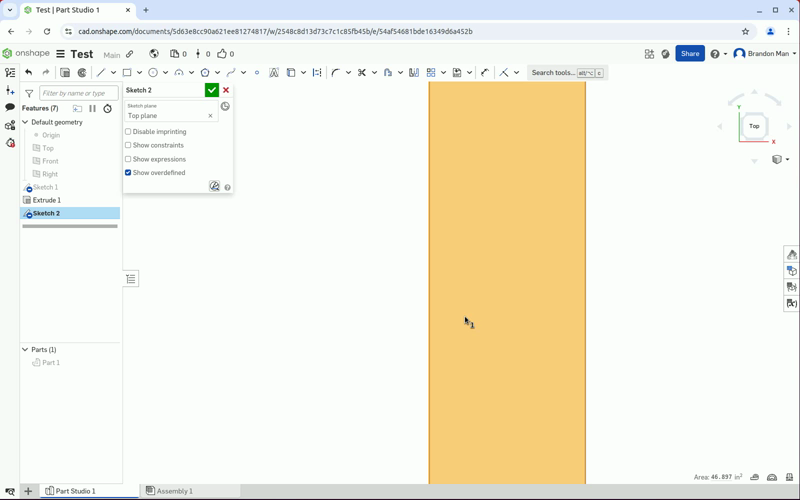
scroll(-6)
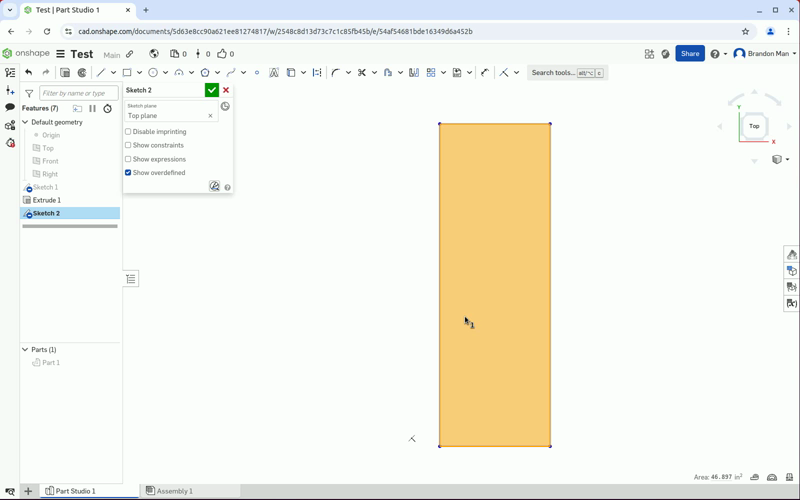
scroll(-6)
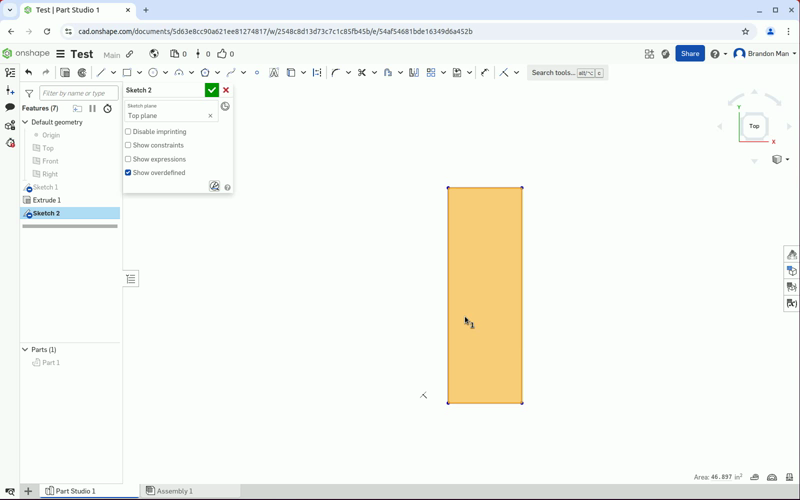
scroll(-6)
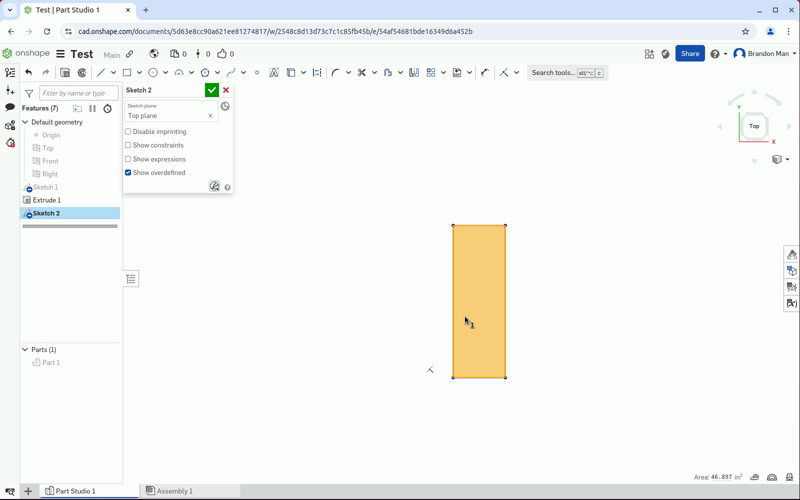
scroll(-6)
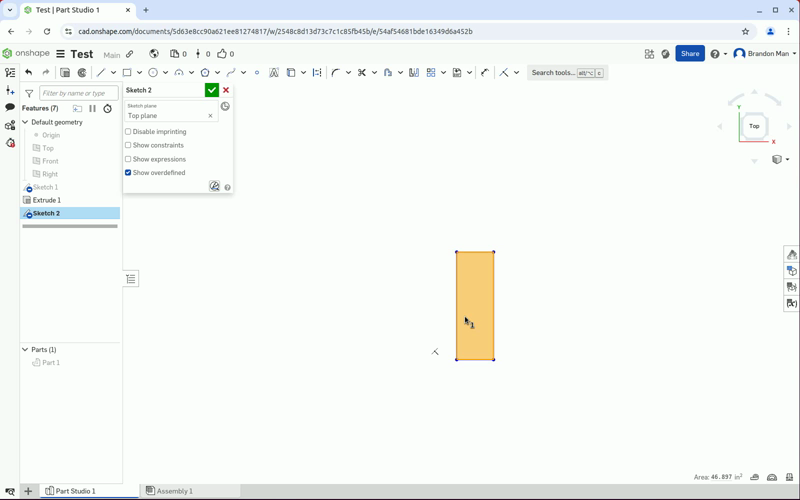
scroll(-6)
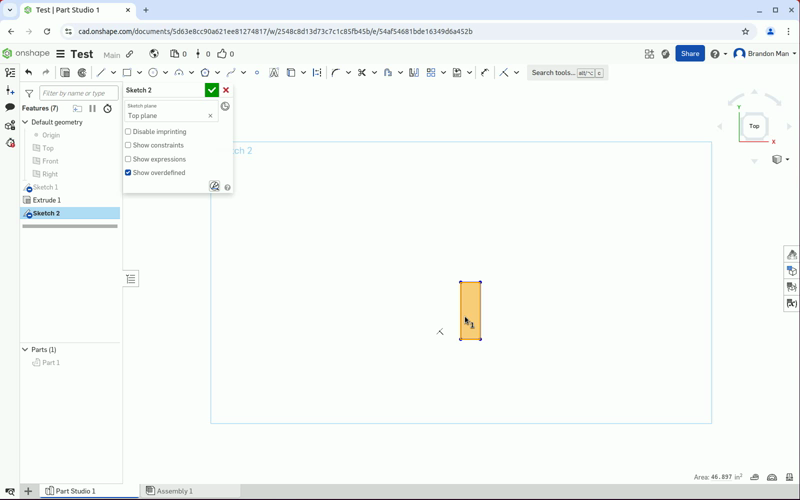
mouse_move(73, 352)
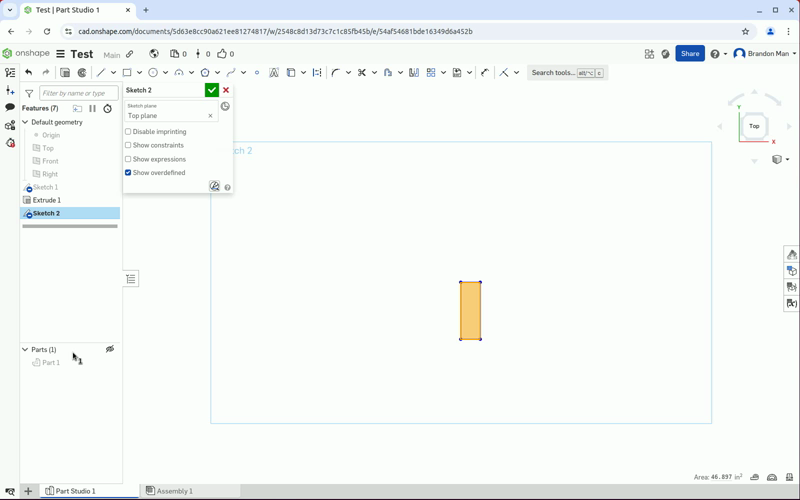
key(shift+y)
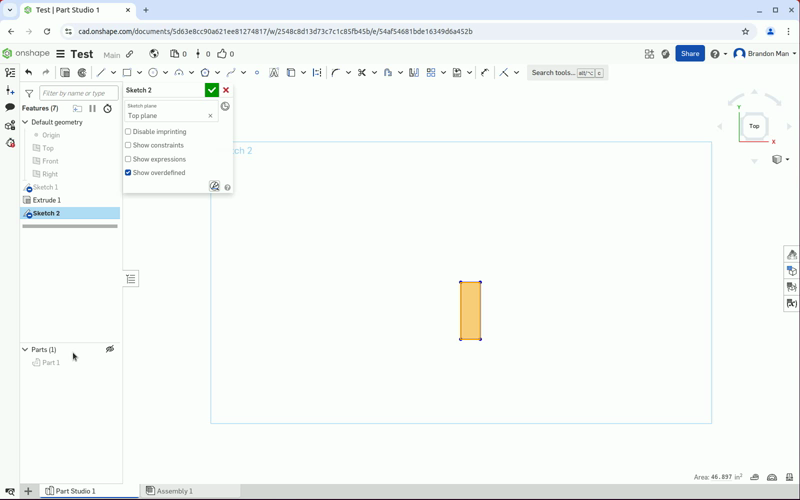
key(shift+e)
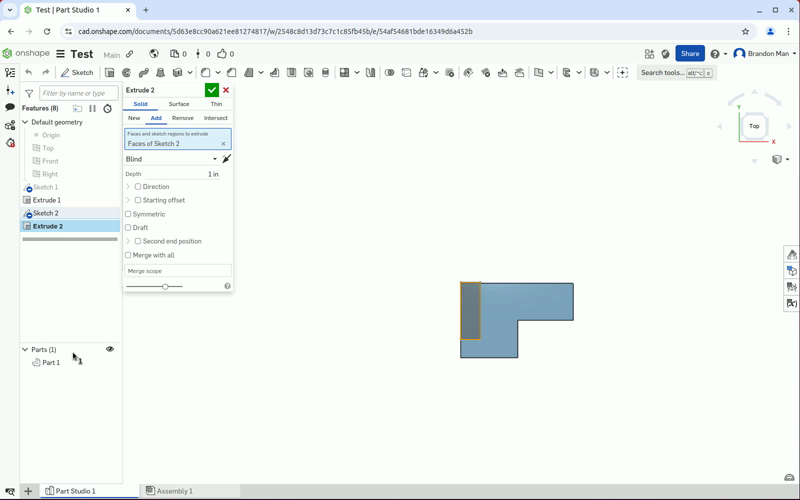
mouse_move(143, 106)
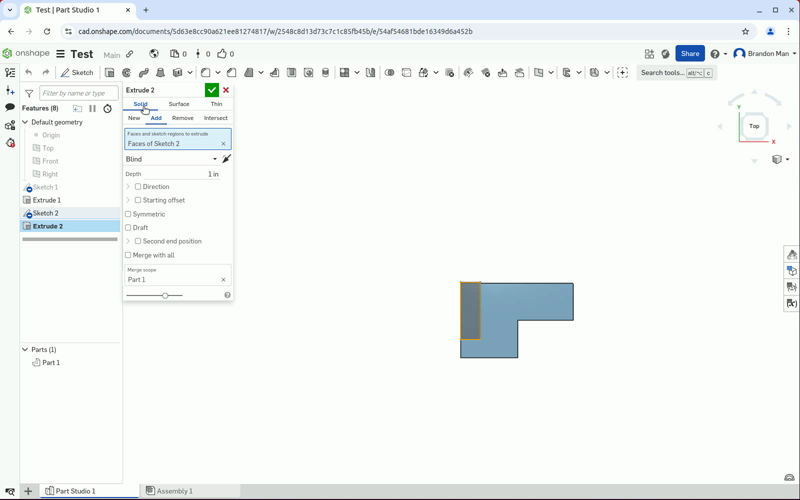
click(143, 106)
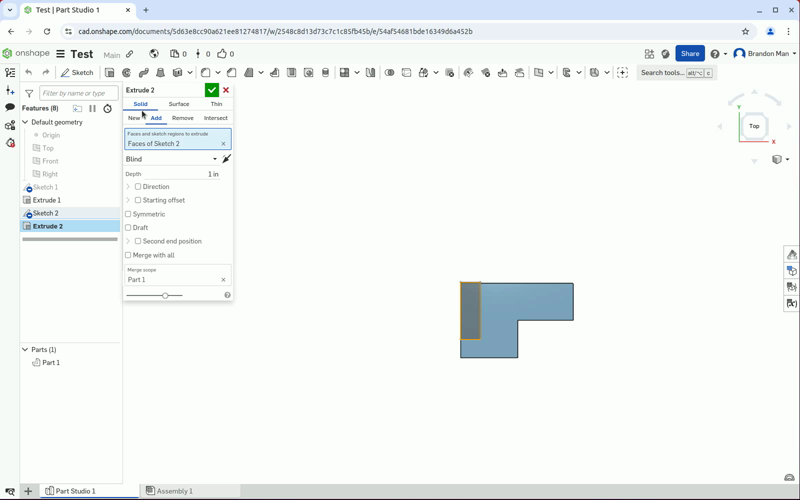
mouse_move(137, 120)
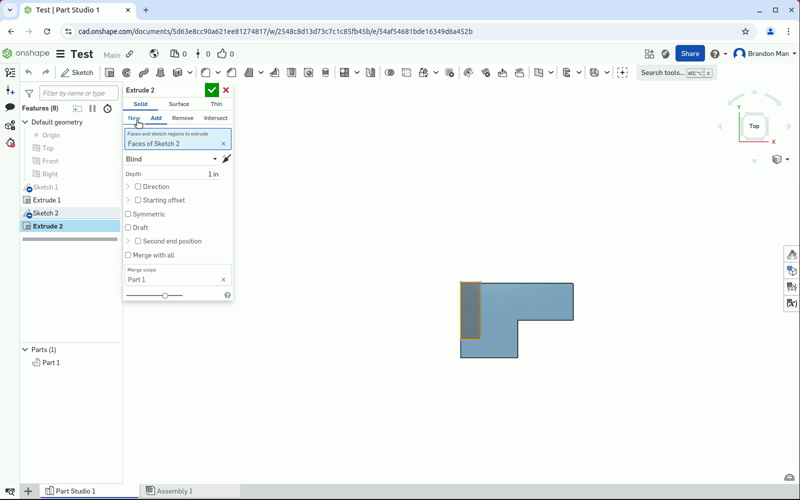
click(137, 120)
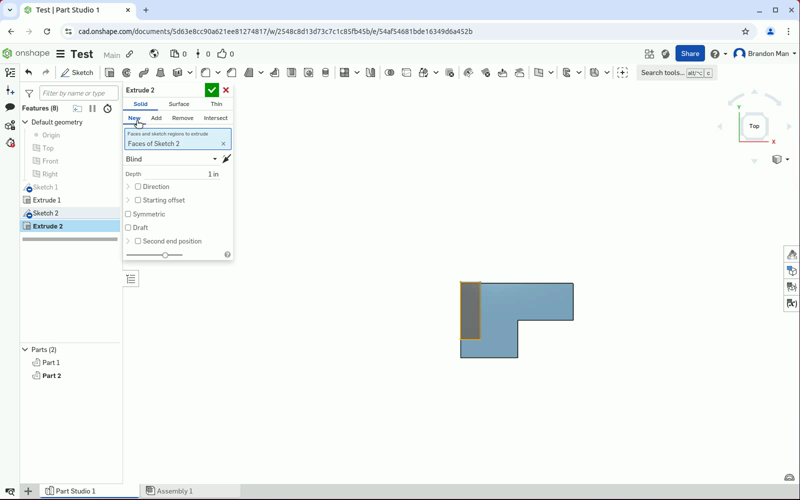
key(tab, 4)
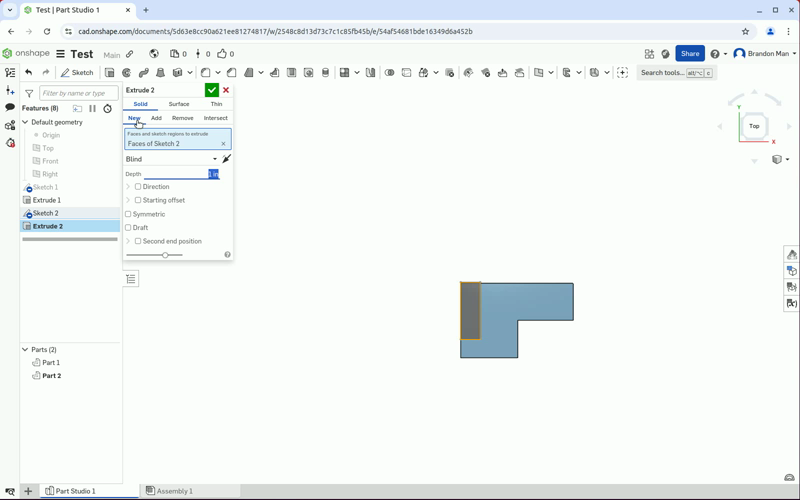
text(7.703)
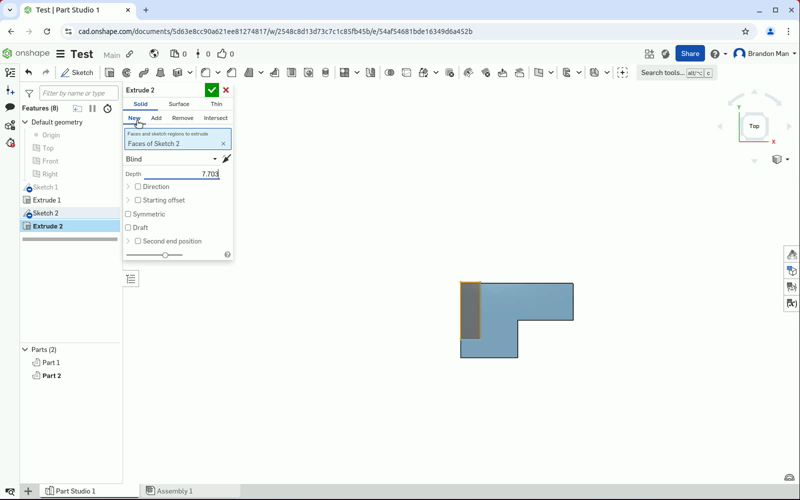
key(enter)
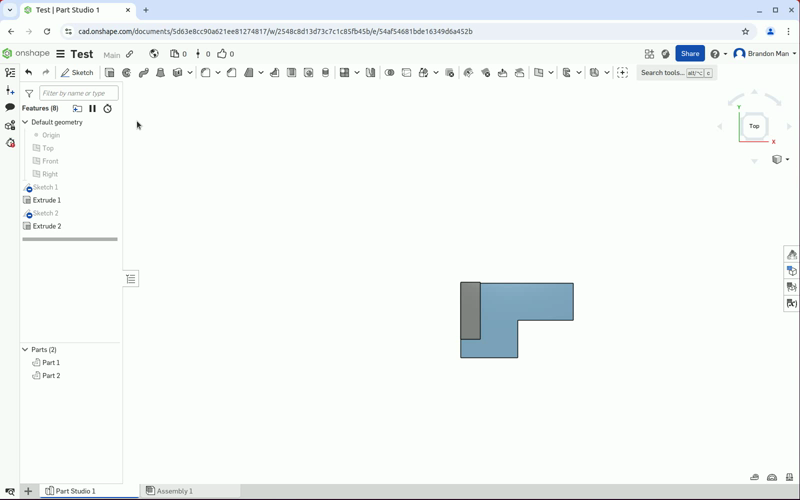
key(shift+h)
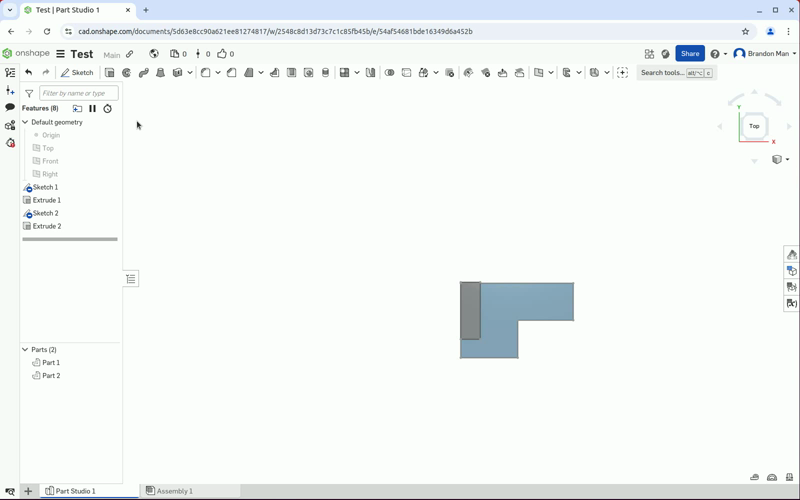
key(shift+h)
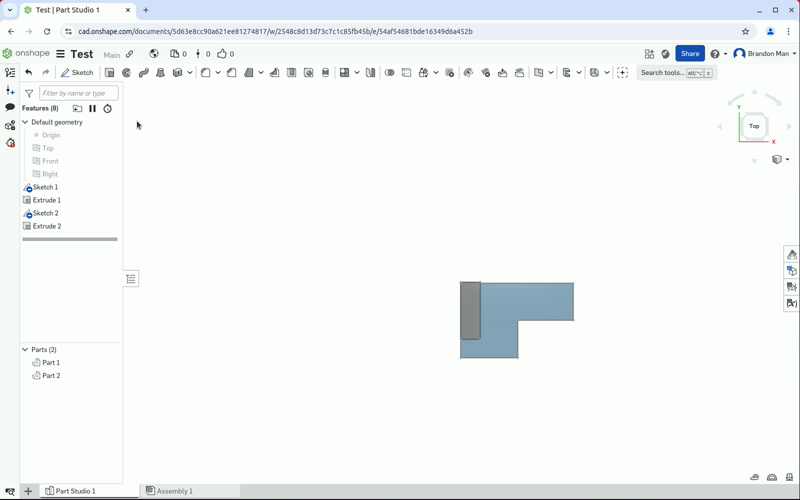
key(shift+7)
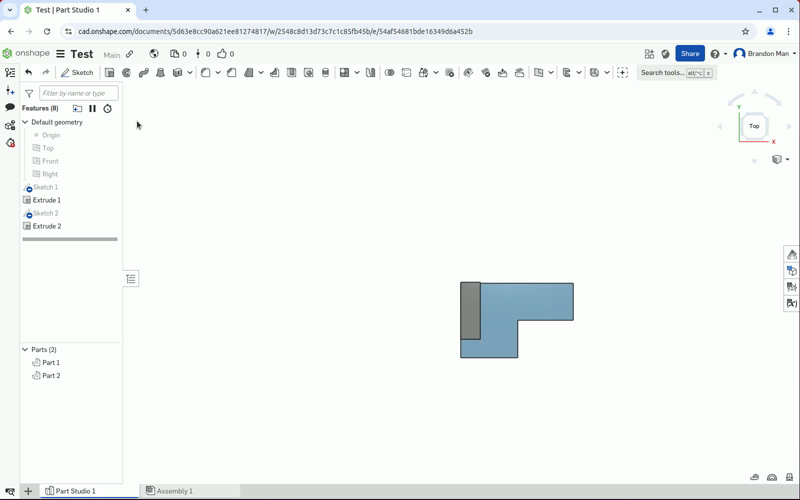
key(up, 3)
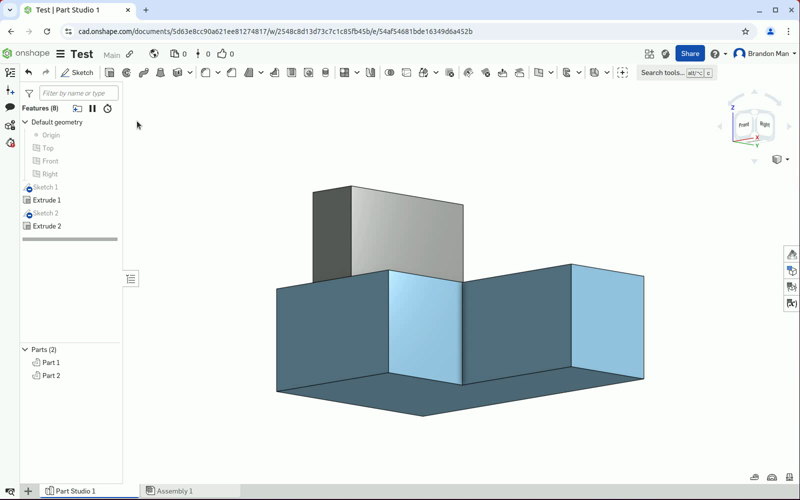
key(left, 3)
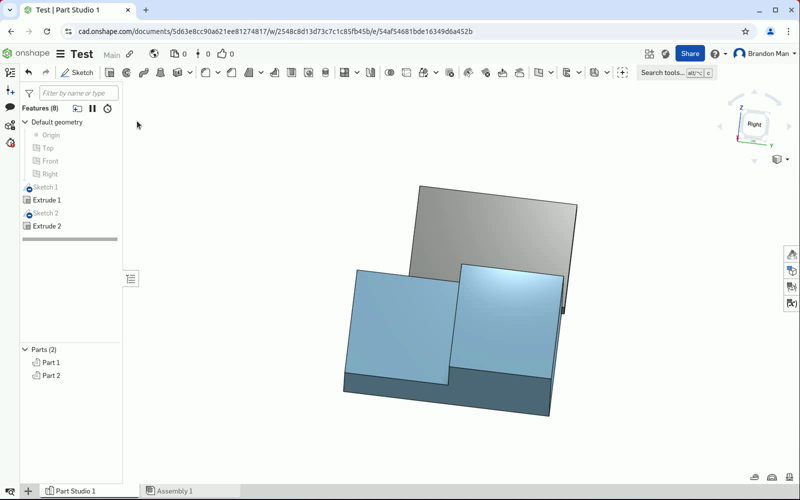
key(right, 3)
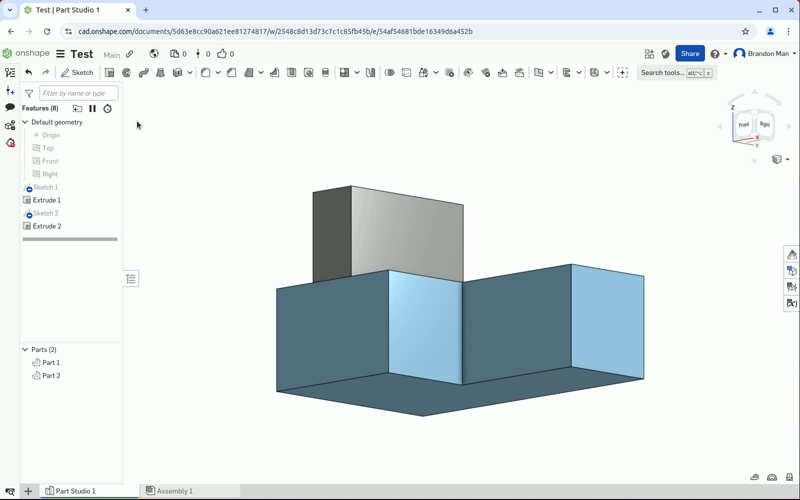
key(down, 3)
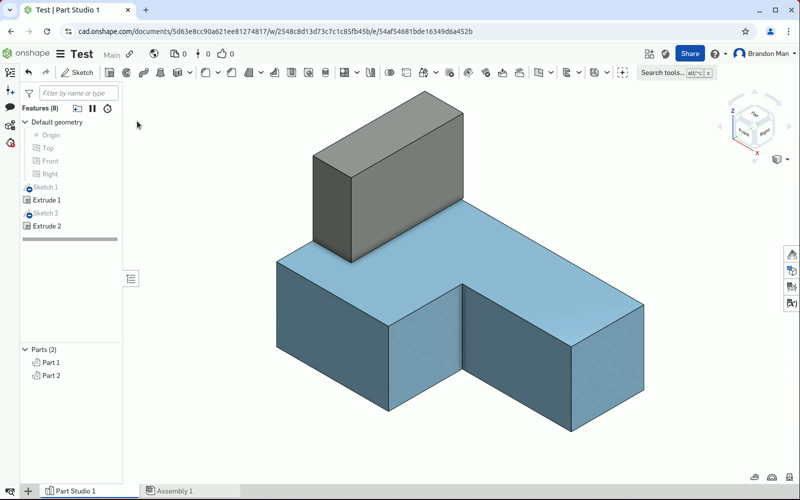
mouse_move(73, 189)
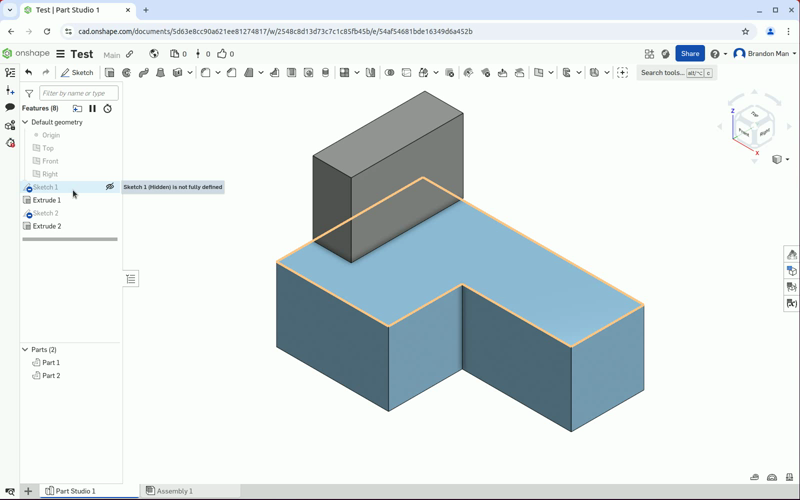
click(73, 189)